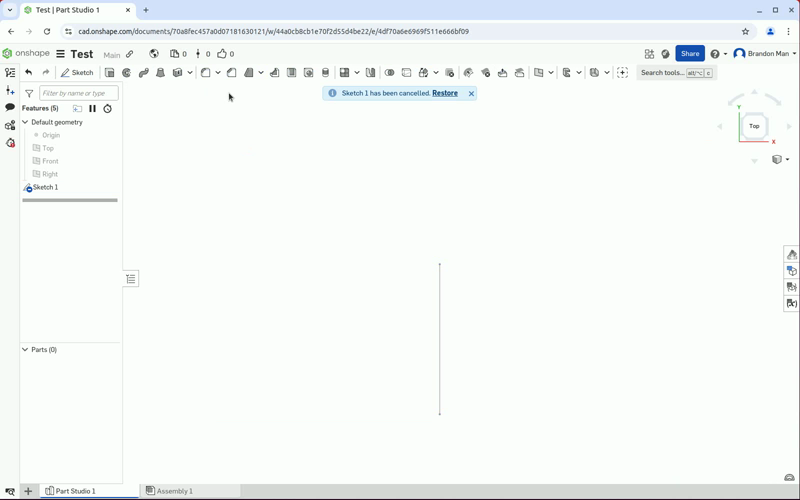
key(shift+h)
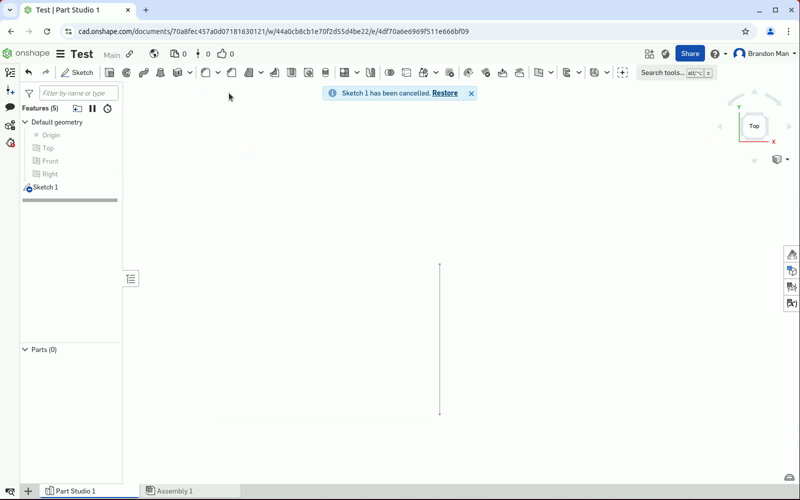
key(shift+s)
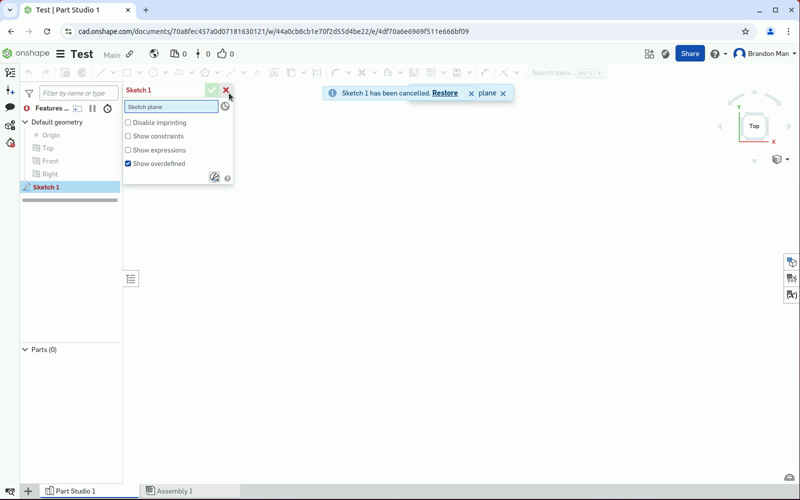
mouse_move(73, 150)
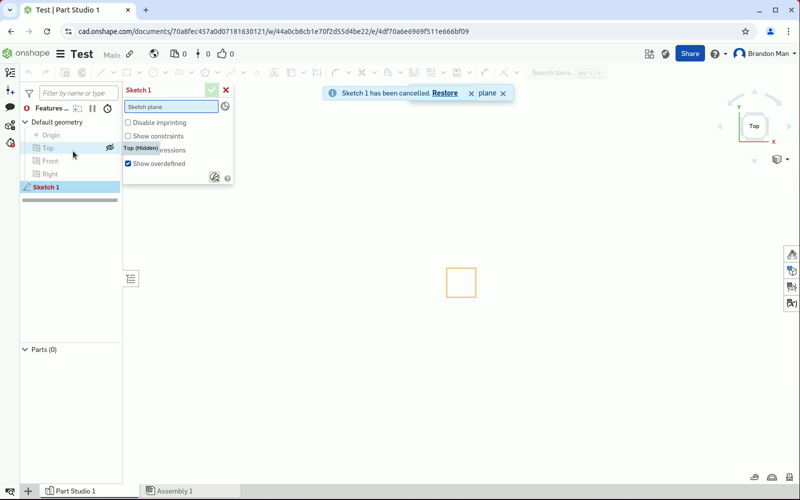
click(73, 150)
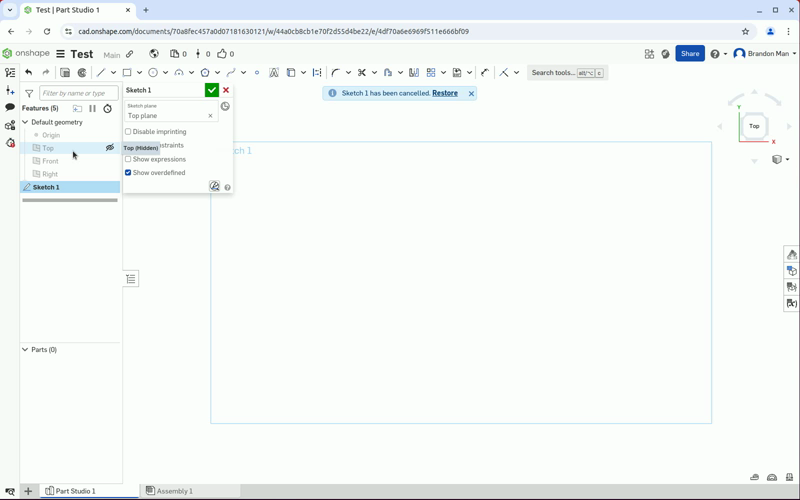
mouse_move(73, 352)
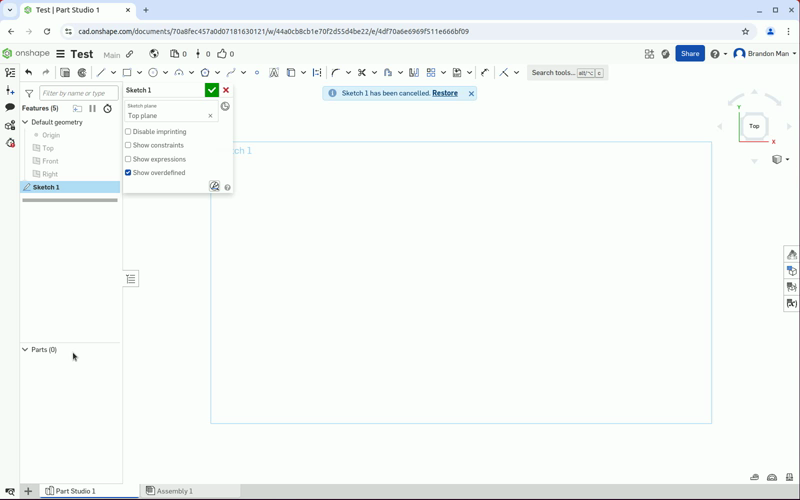
key(y)
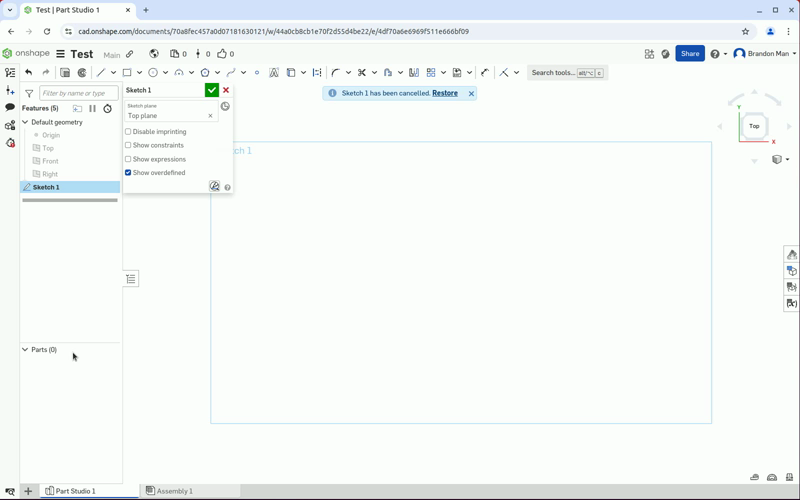
key(l)
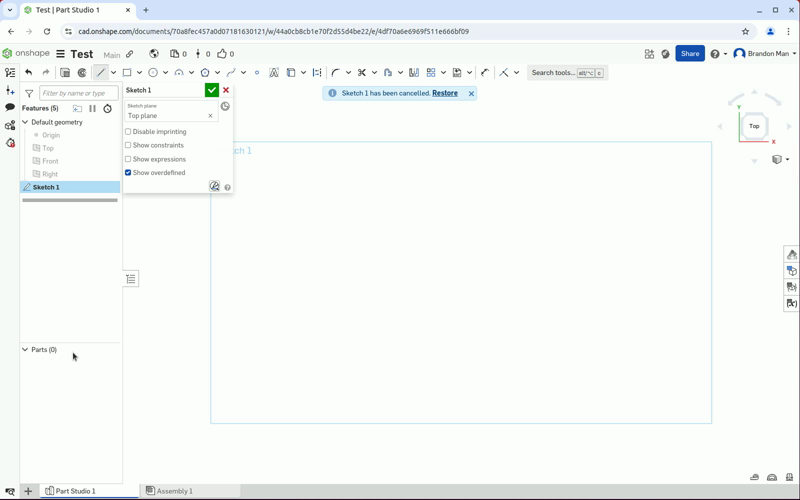
key_down(shift)
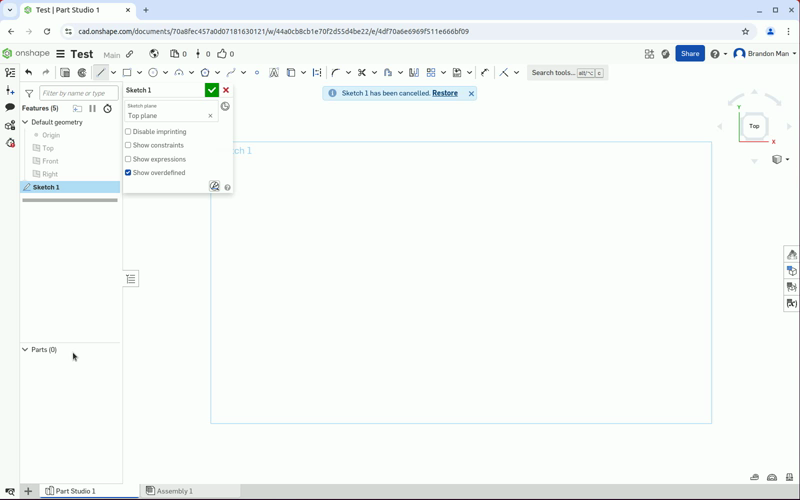
mouse_move(430, 395)
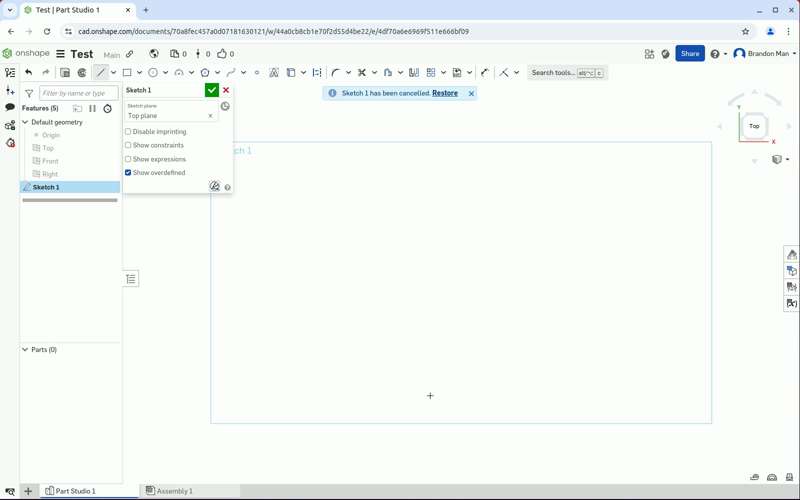
click(430, 395)
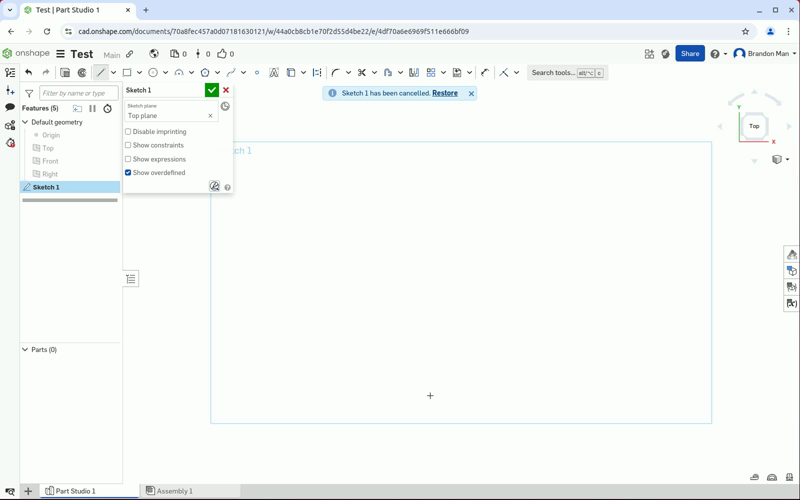
key_up(shift)
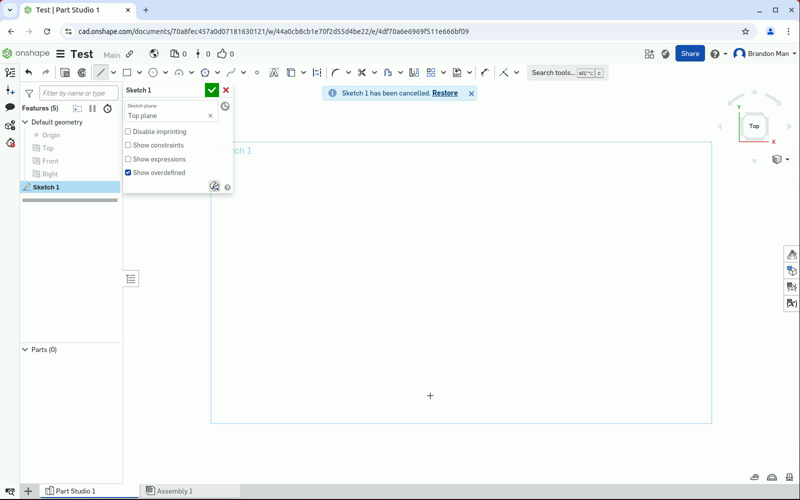
key_down(shift)
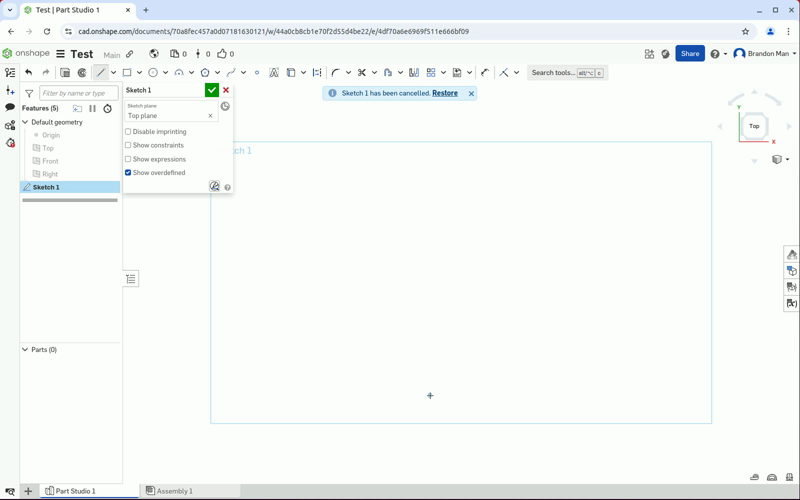
mouse_move(491, 395)
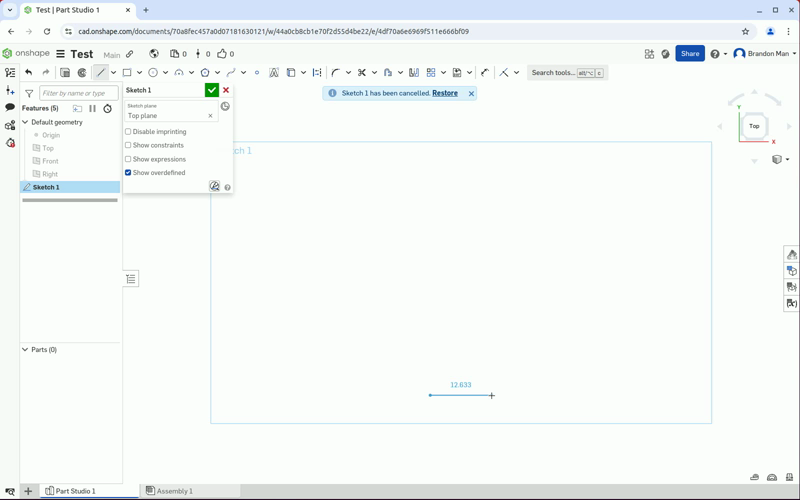
click(491, 395)
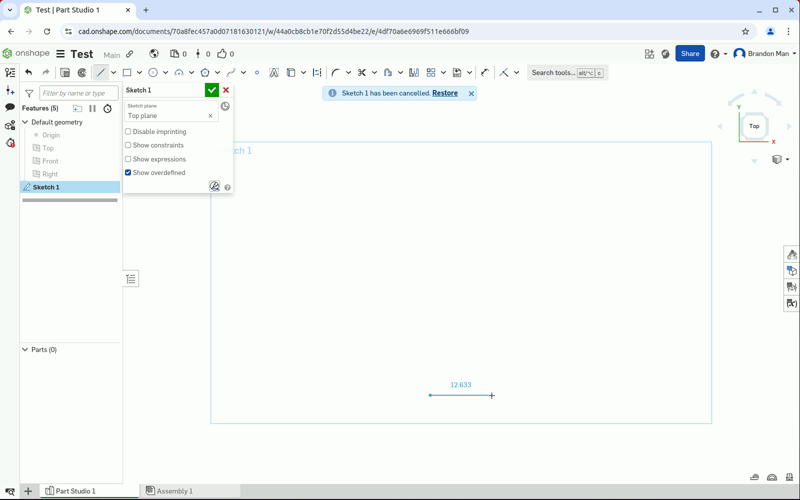
key_up(shift)
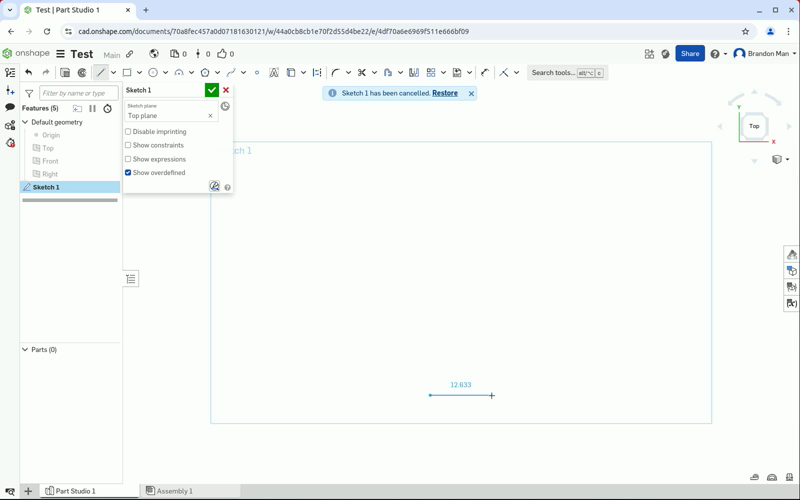
key_down(shift)
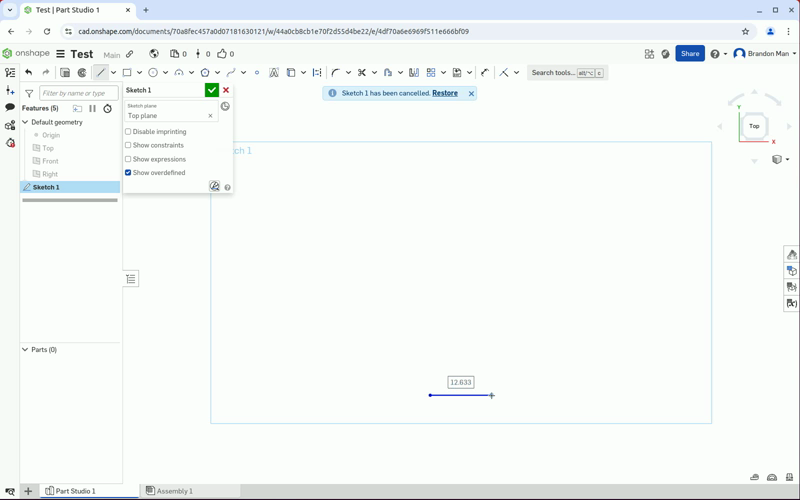
mouse_move(491, 171)
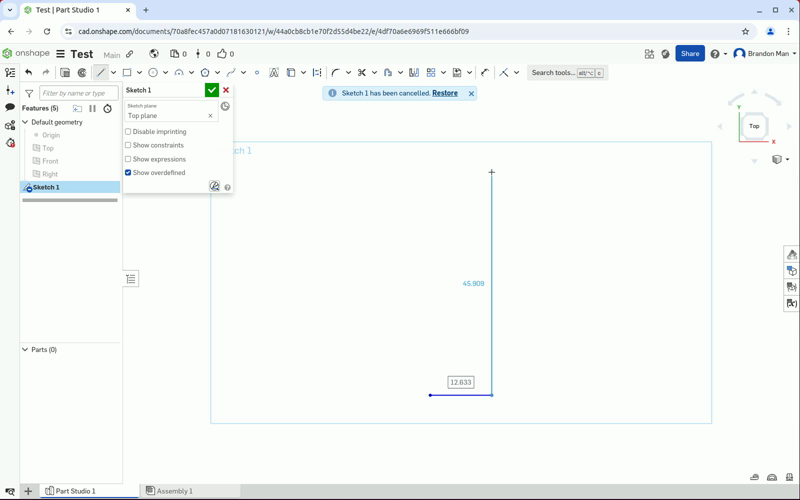
click(491, 171)
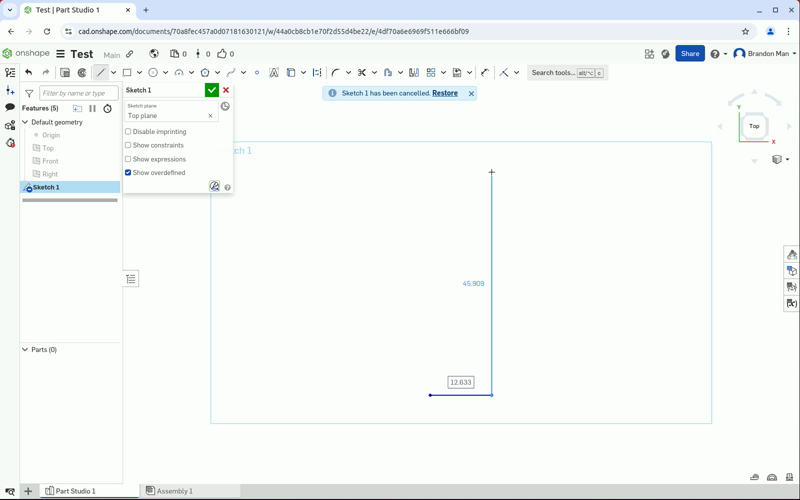
key_up(shift)
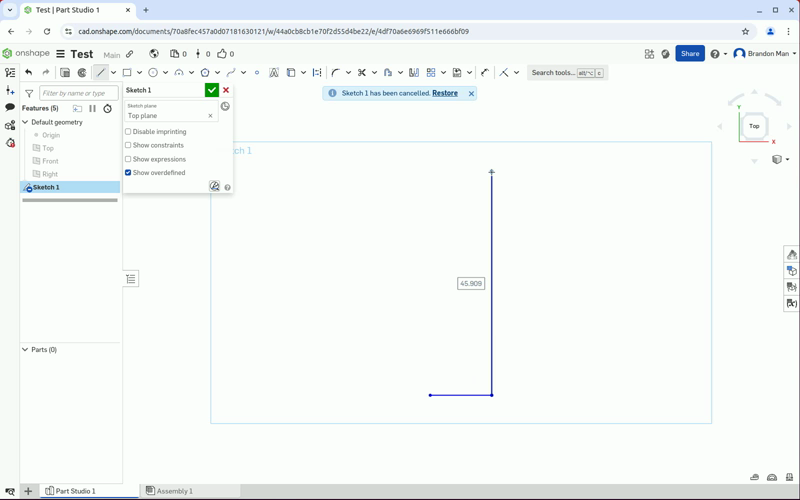
key_down(shift)
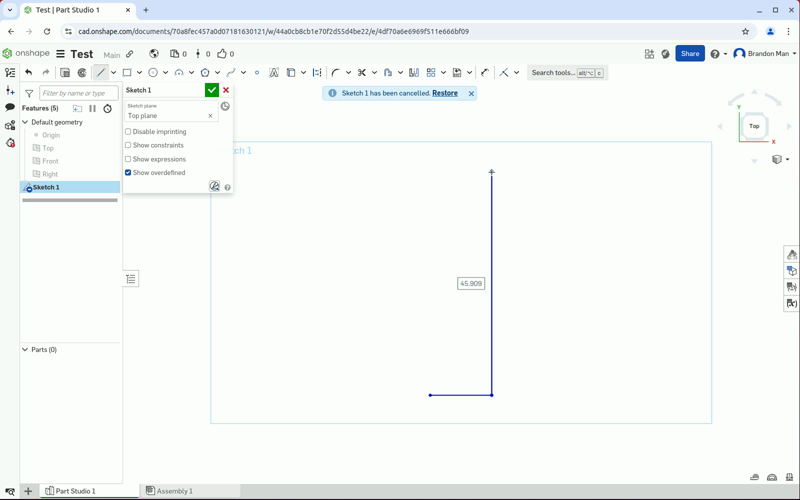
mouse_move(430, 171)
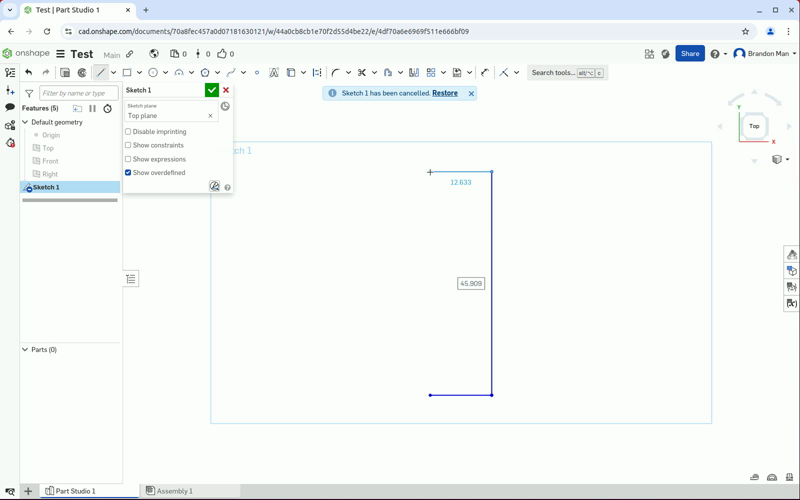
click(430, 171)
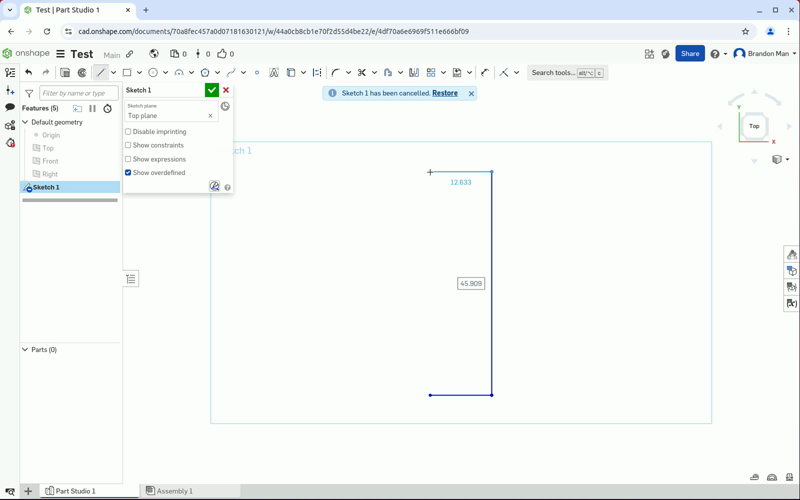
key_up(shift)
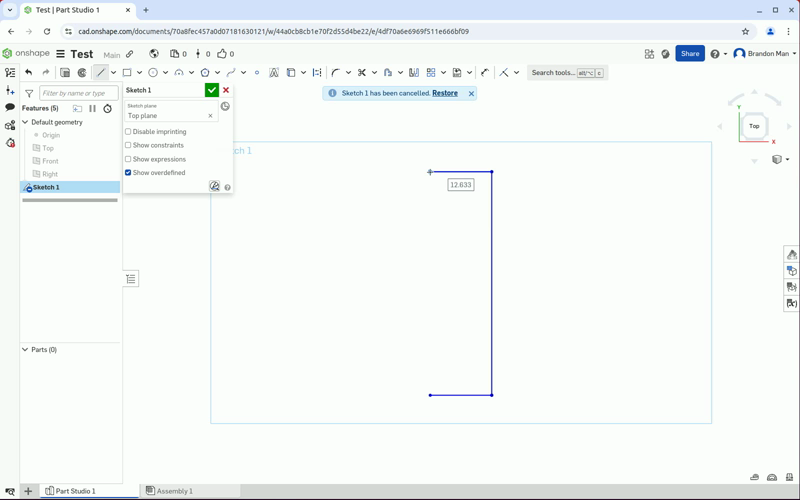
key_down(shift)
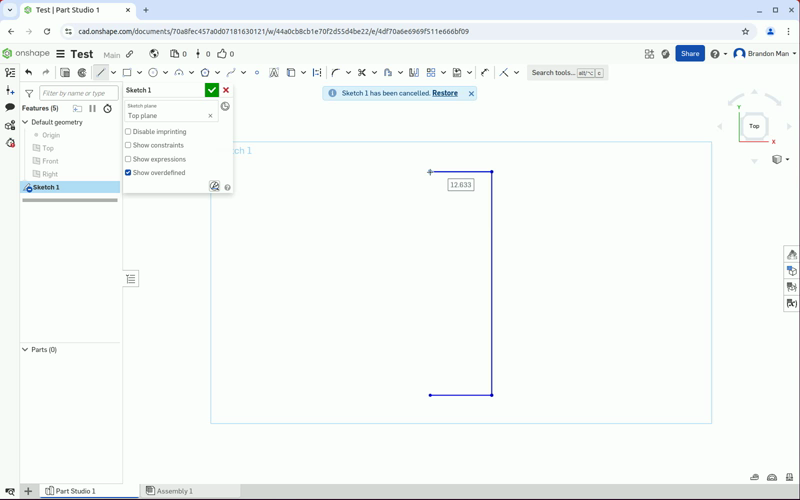
mouse_move(430, 395)
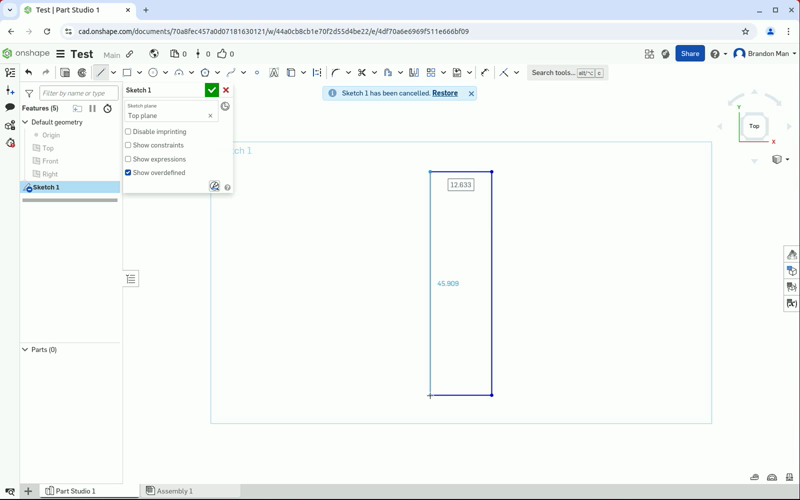
key_up(shift)
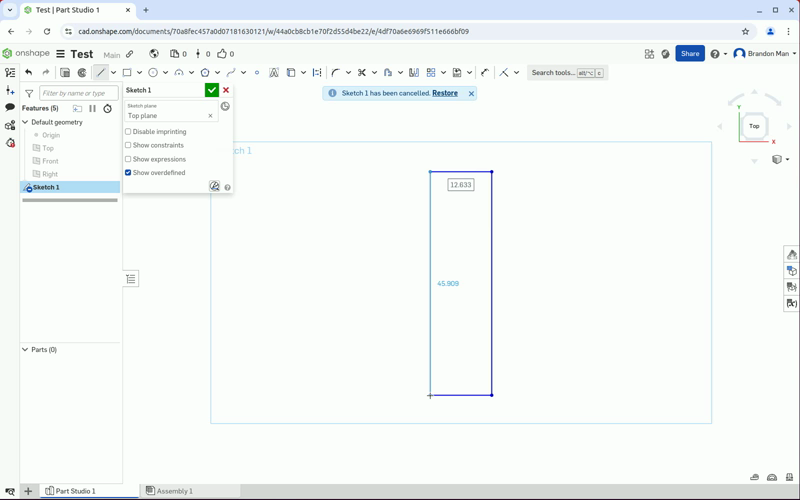
click(430, 395)
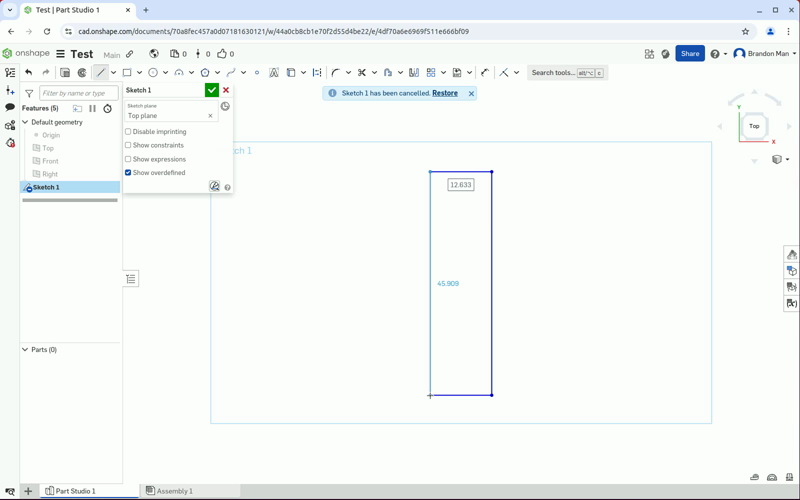
key(esc)
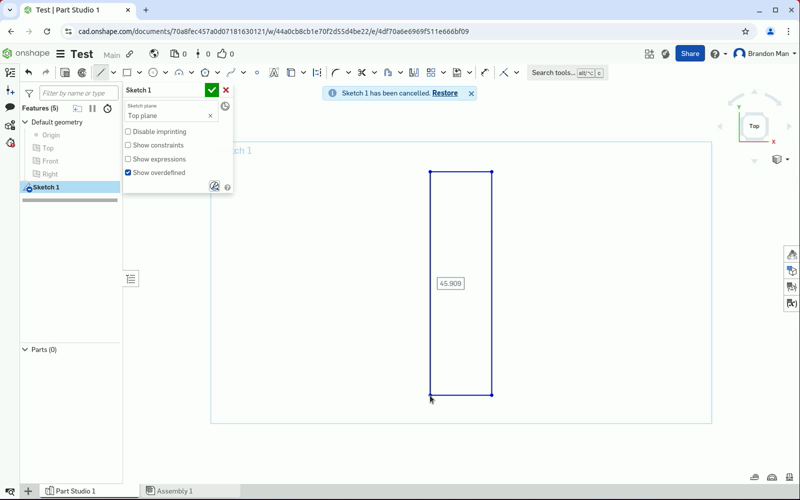
key(l)
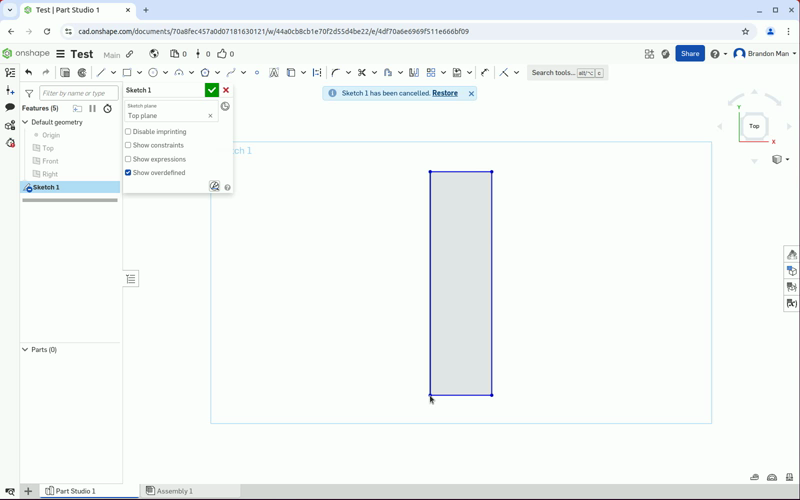
key_down(shift)
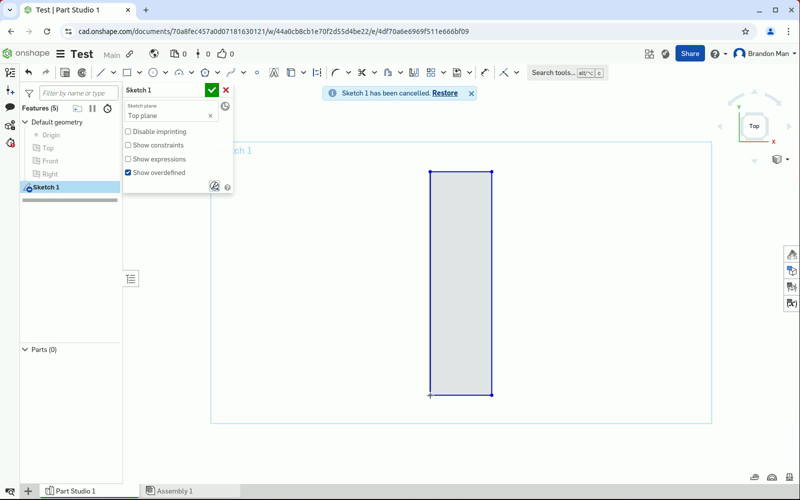
mouse_move(451, 374)
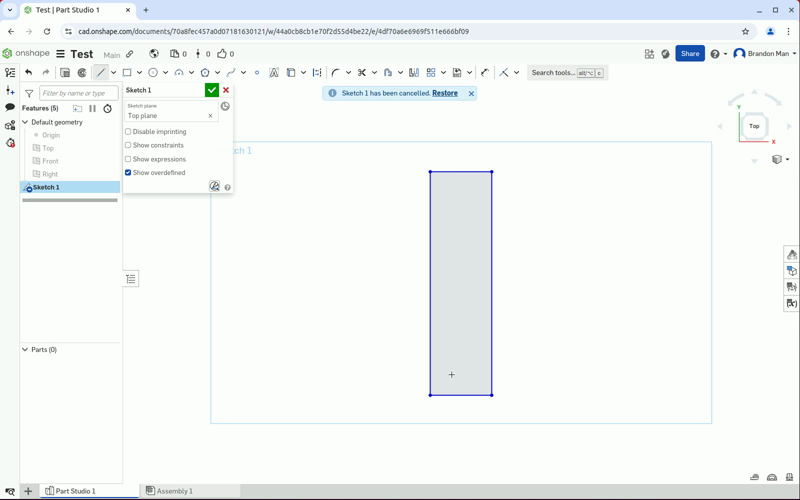
click(451, 374)
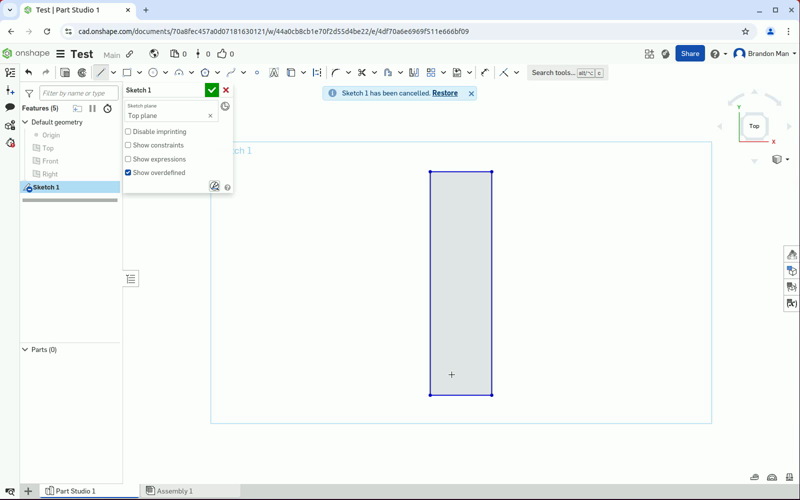
key_up(shift)
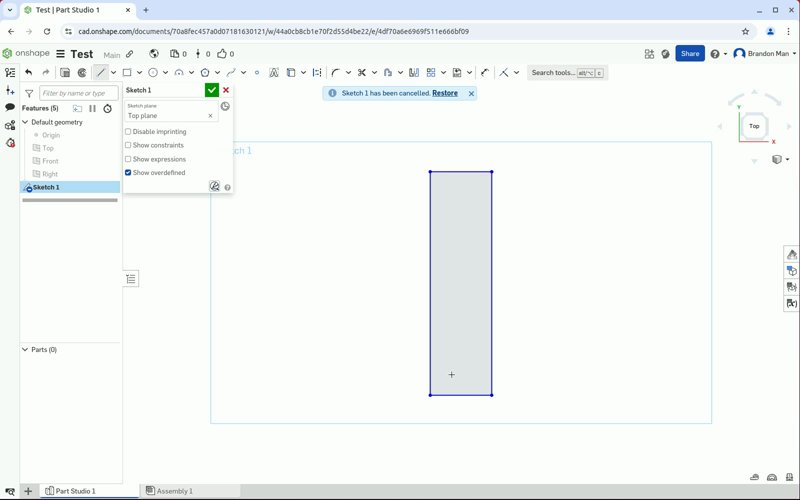
key_down(shift)
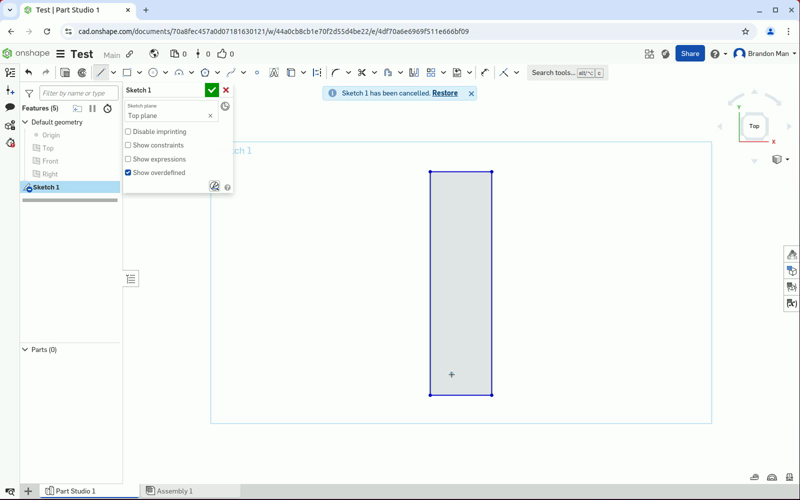
mouse_move(481, 374)
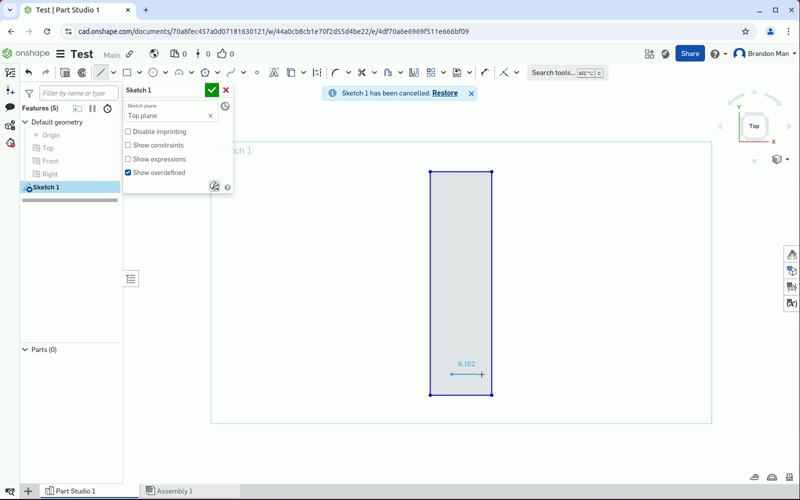
mouse_move(470, 374)
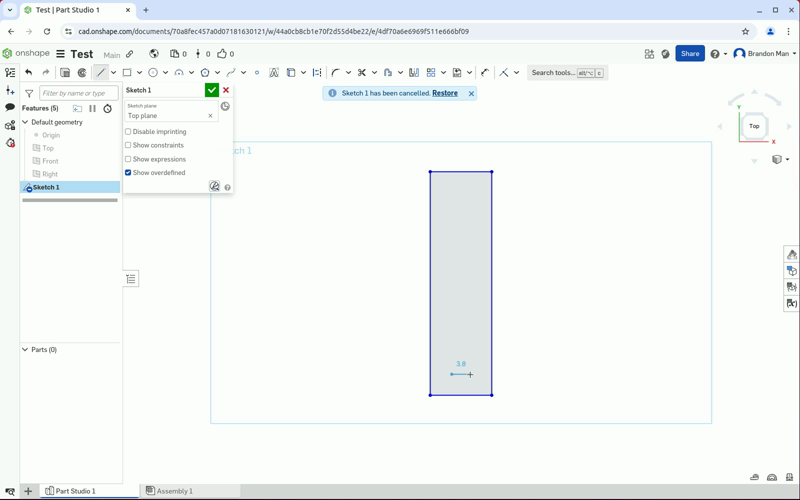
click(470, 374)
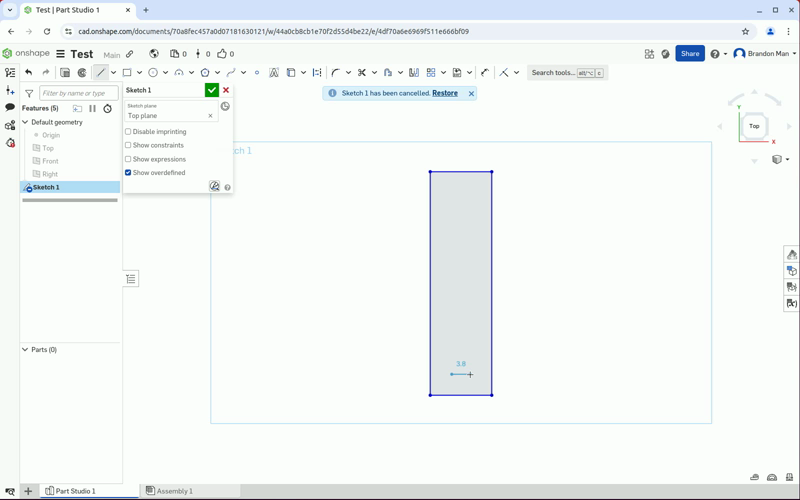
key_up(shift)
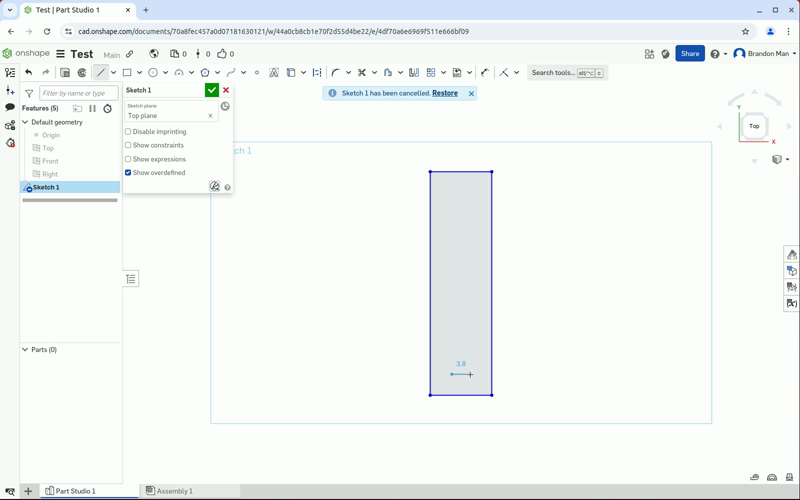
key_down(shift)
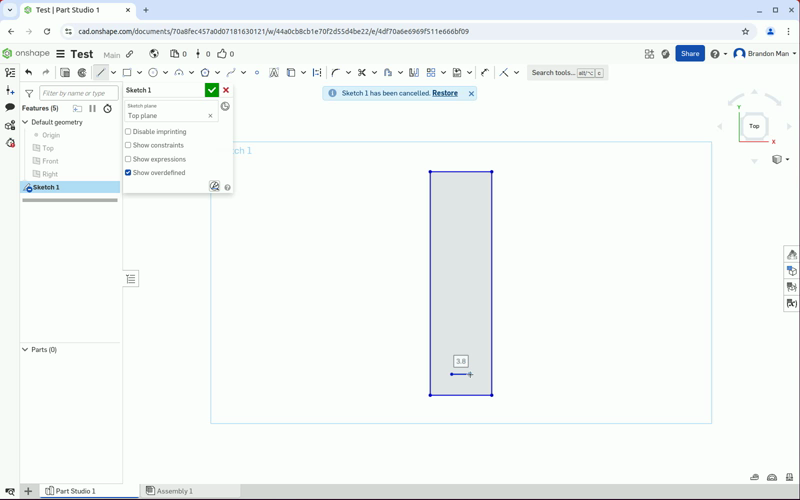
mouse_move(470, 192)
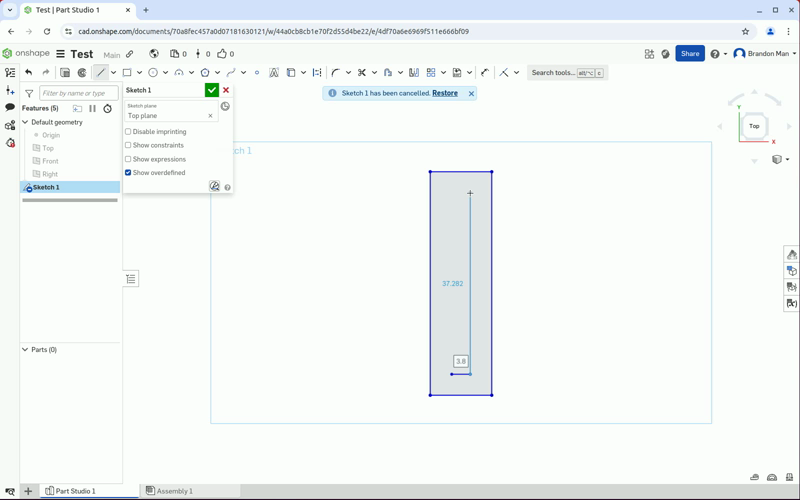
click(470, 192)
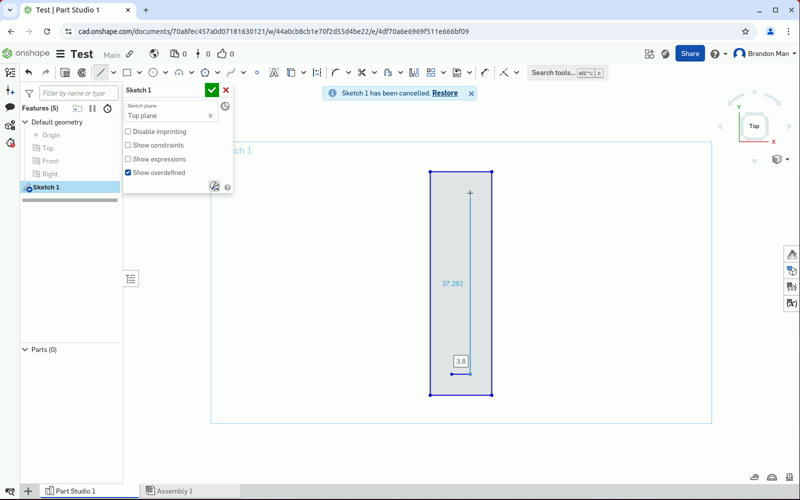
key_up(shift)
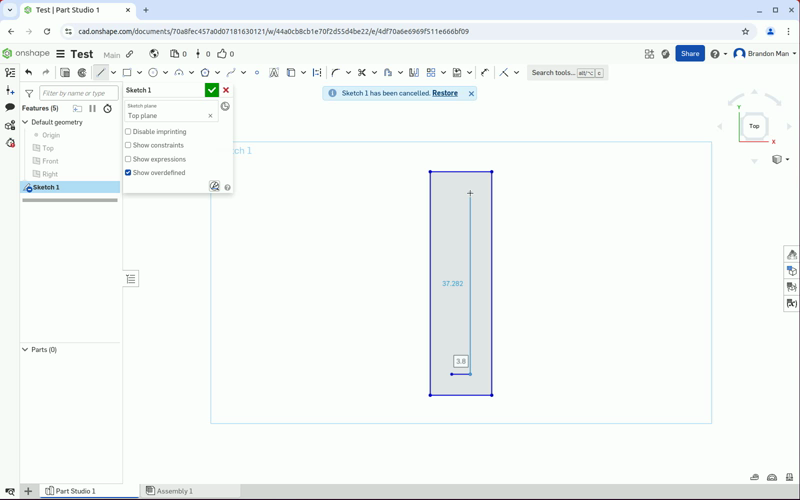
key_down(shift)
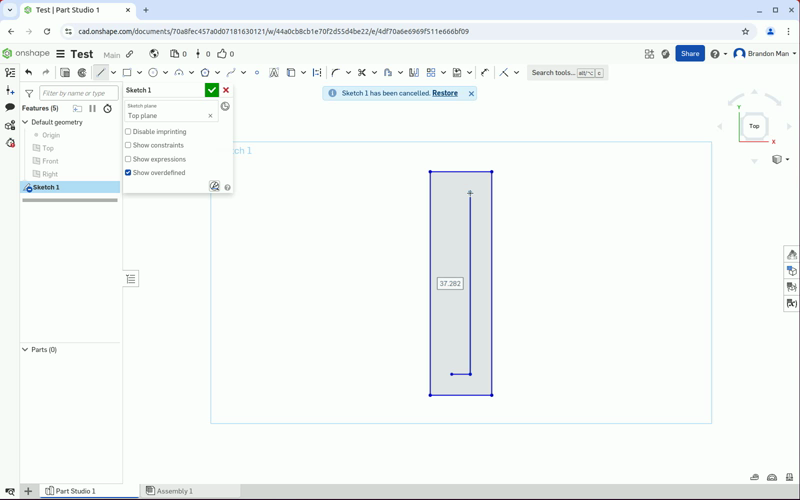
mouse_move(500, 192)
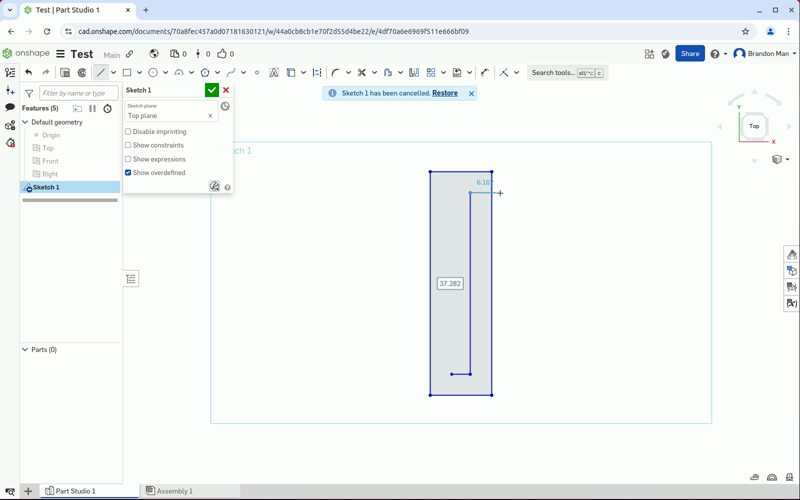
mouse_move(451, 192)
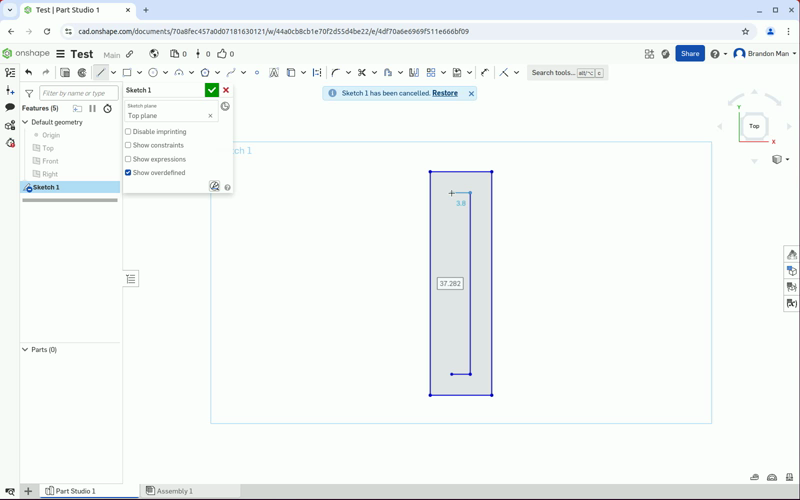
click(451, 192)
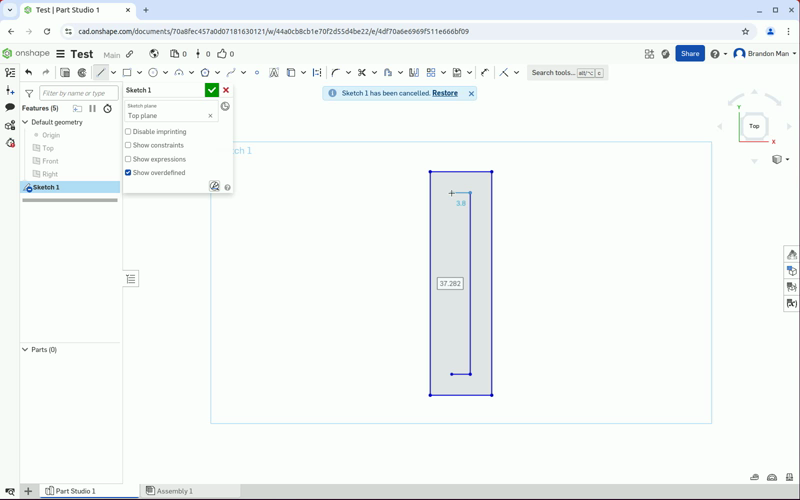
key_up(shift)
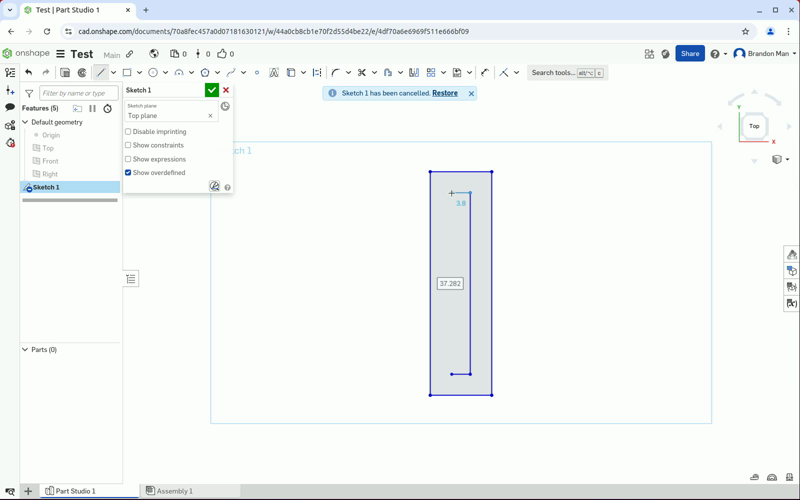
key_down(shift)
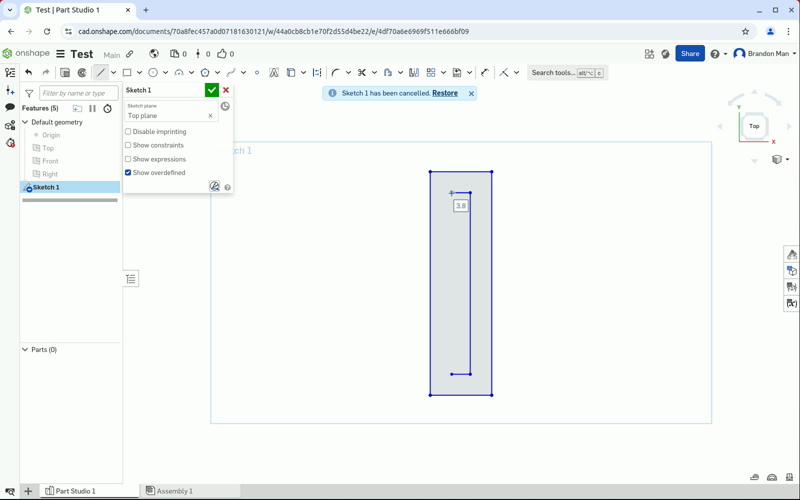
mouse_move(451, 374)
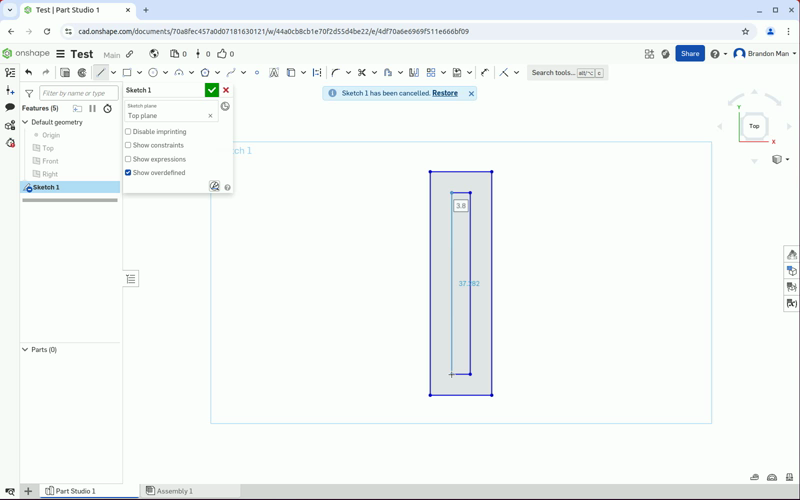
key_up(shift)
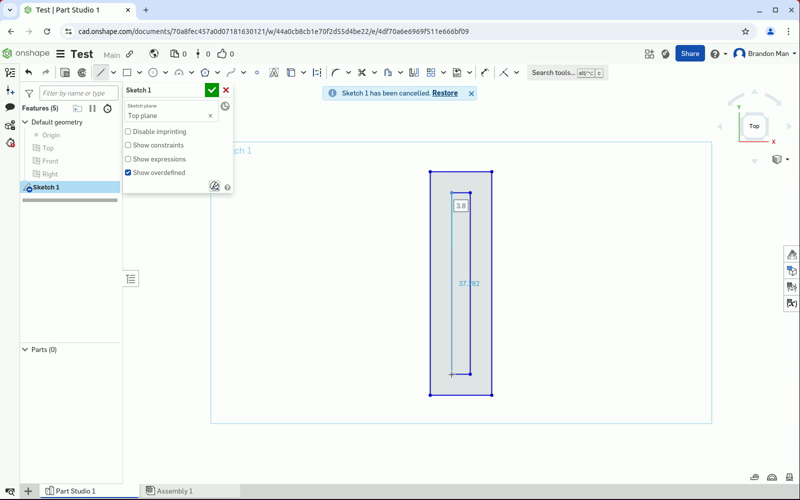
click(451, 374)
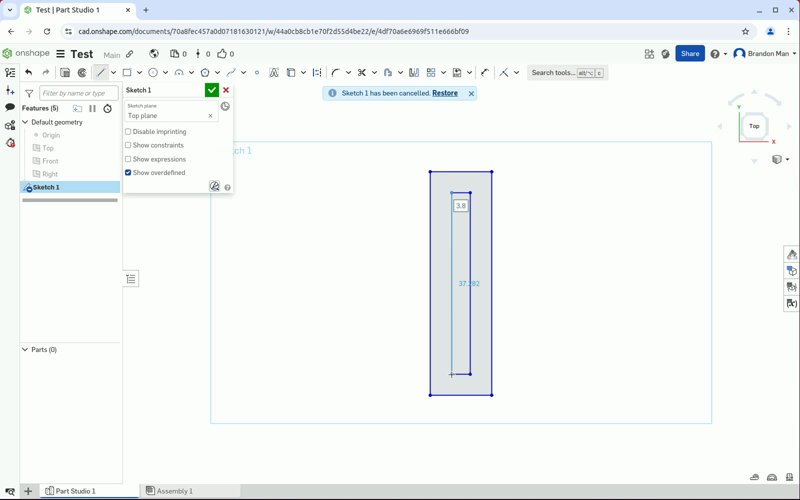
key(esc)
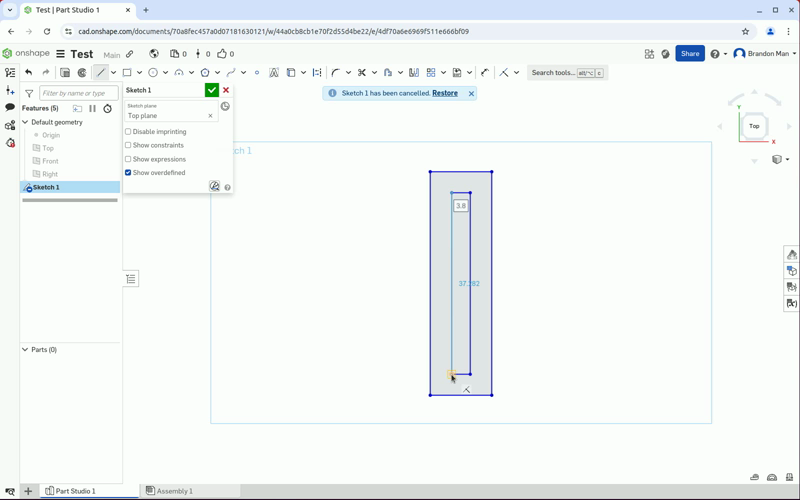
mouse_move(473, 382)
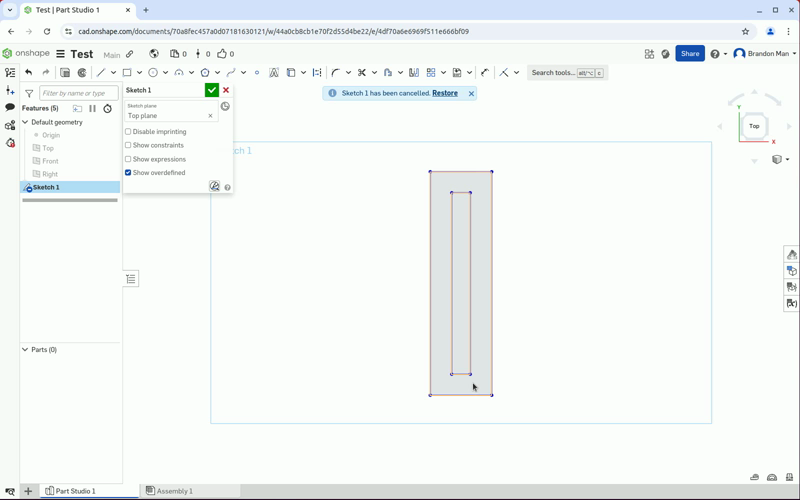
click(473, 382)
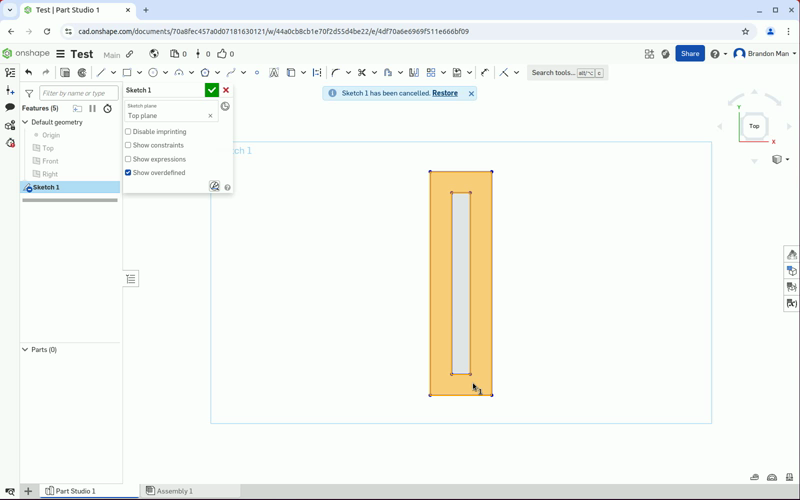
mouse_move(73, 352)
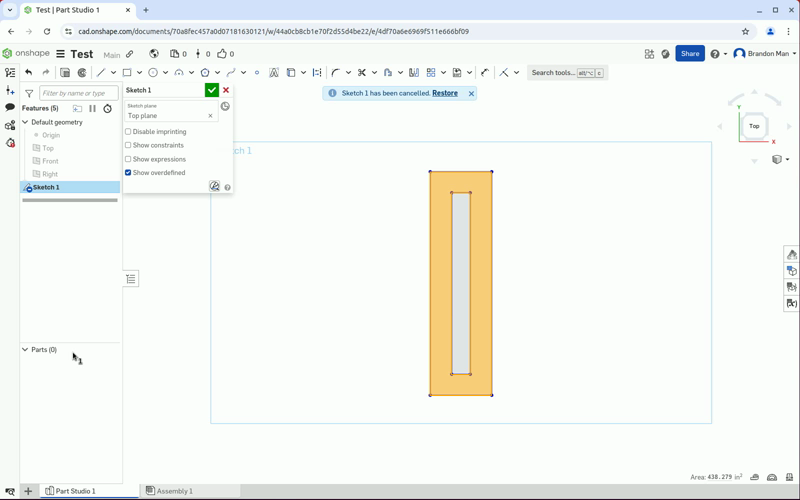
key(shift+y)
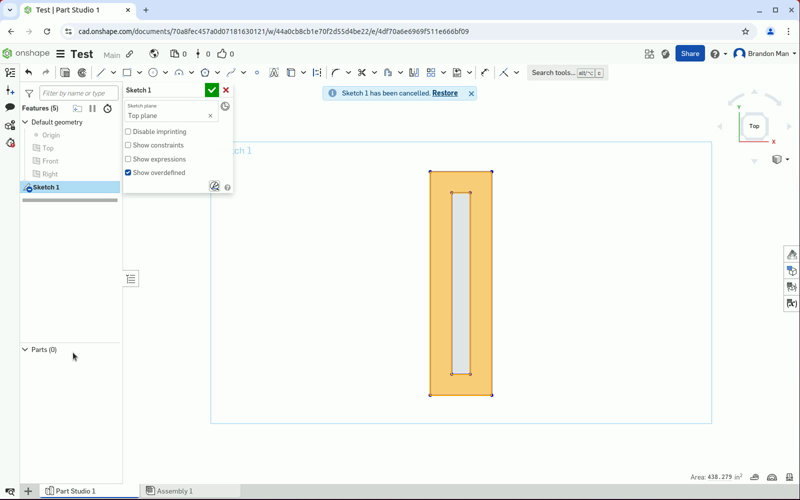
key(shift+e)
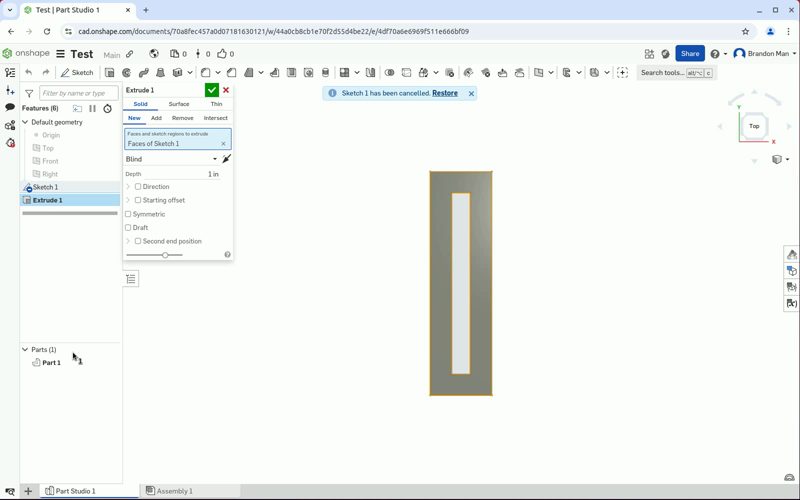
mouse_move(143, 106)
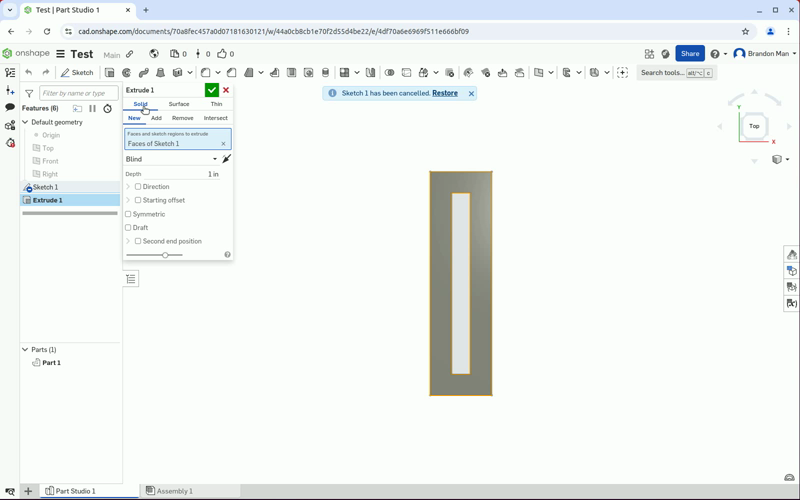
click(143, 106)
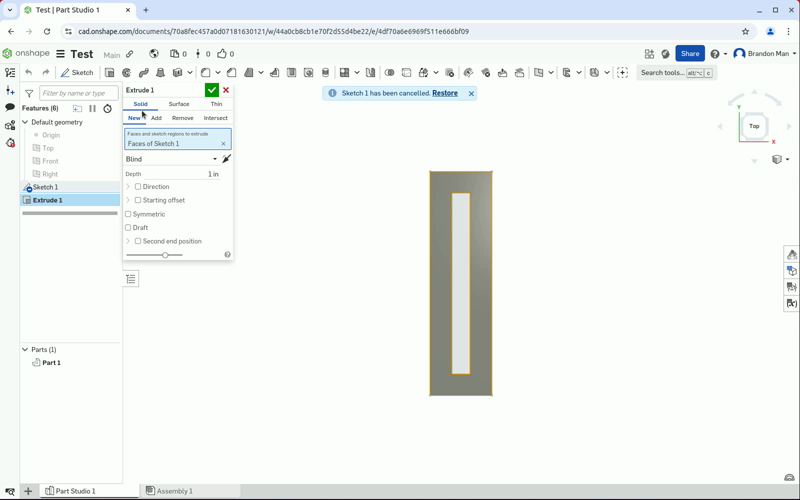
mouse_move(137, 120)
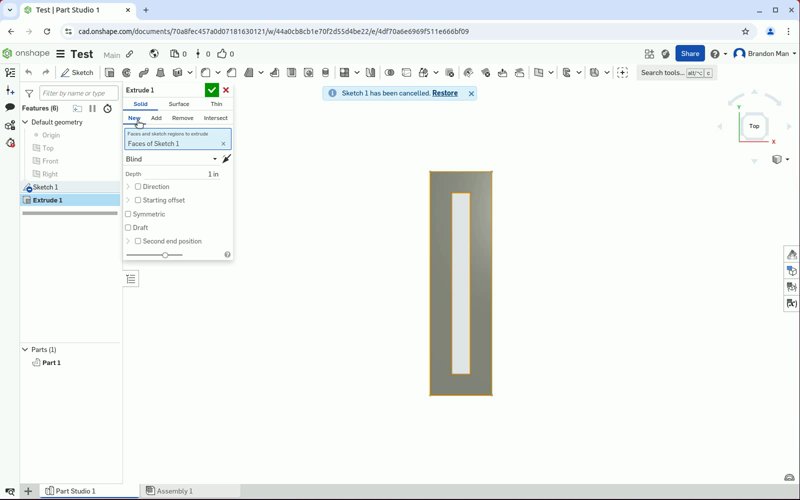
click(137, 120)
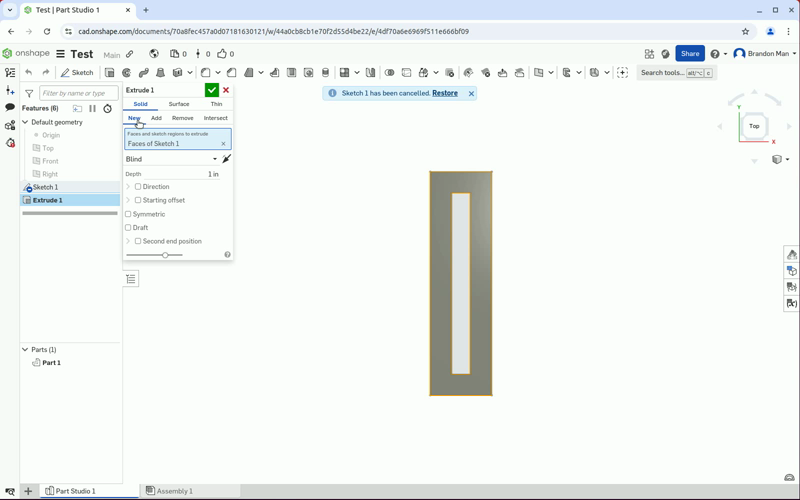
key(tab, 4)
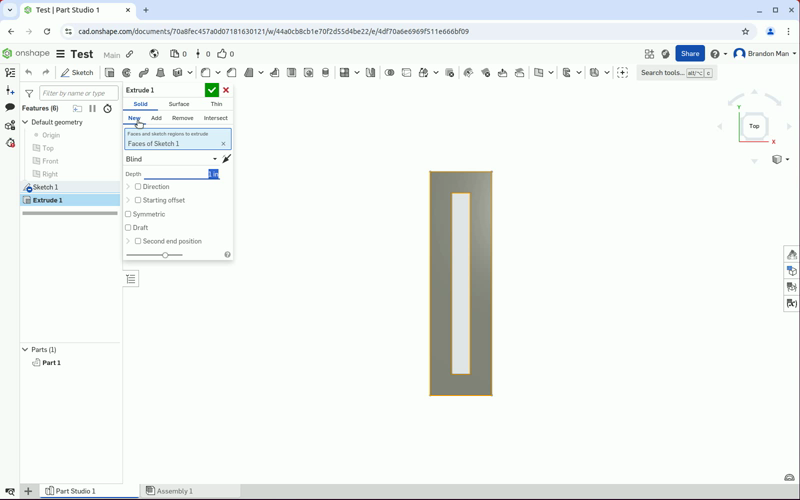
text(18.775)
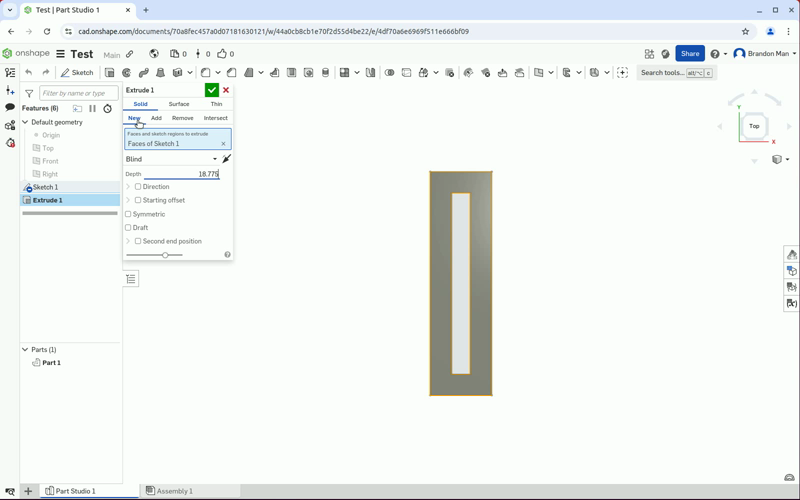
key(enter)
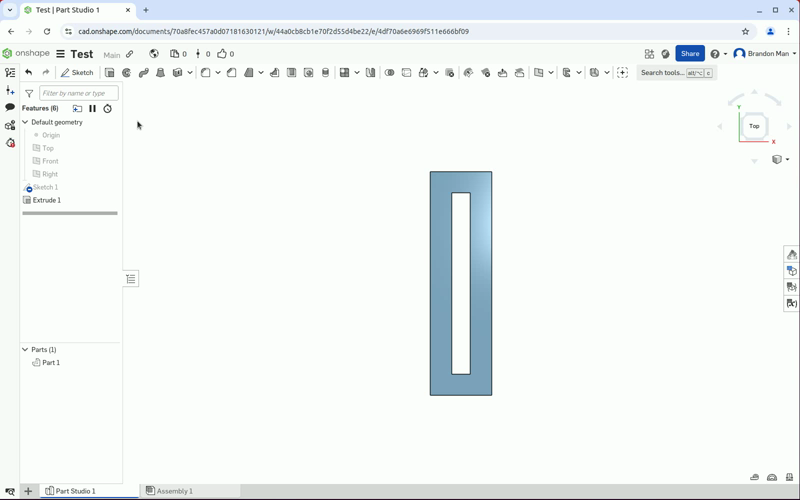
key(shift+h)
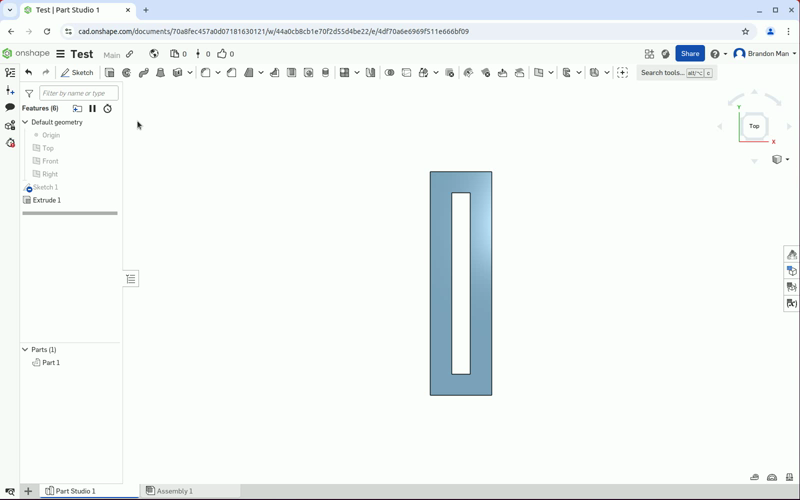
key(shift+h)
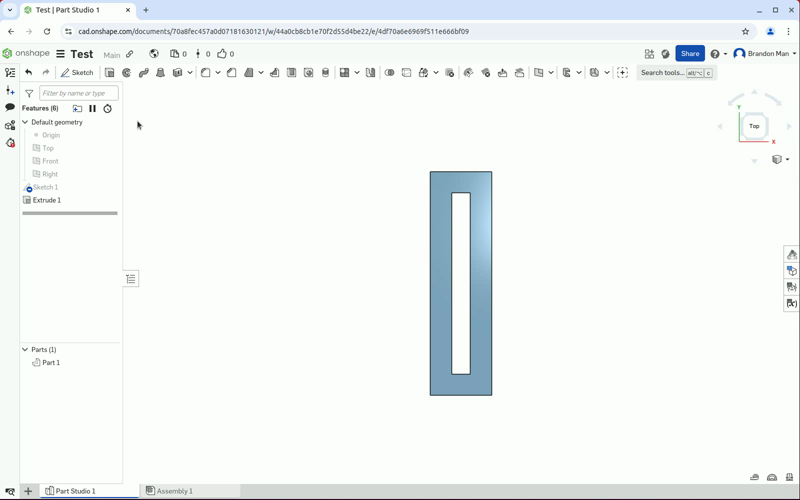
mouse_move(73, 189)
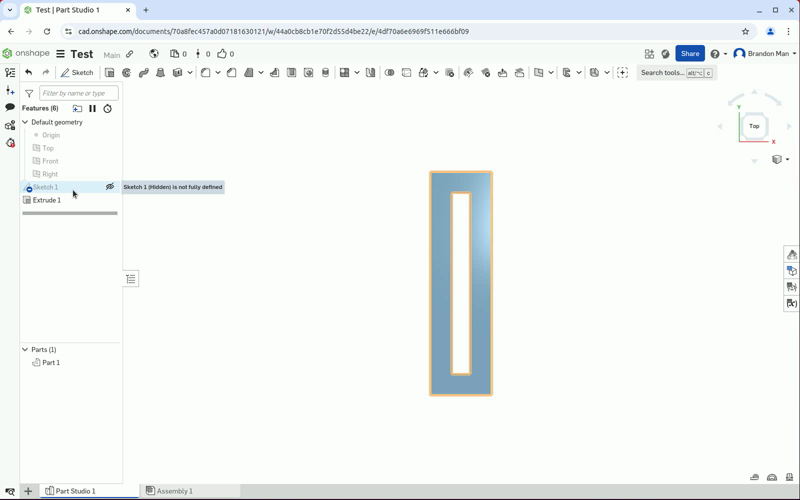
click(73, 189)
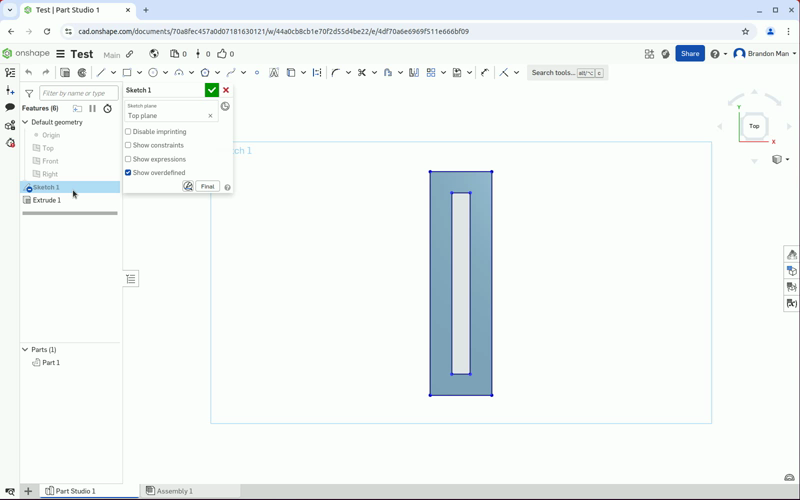
mouse_move(229, 92)
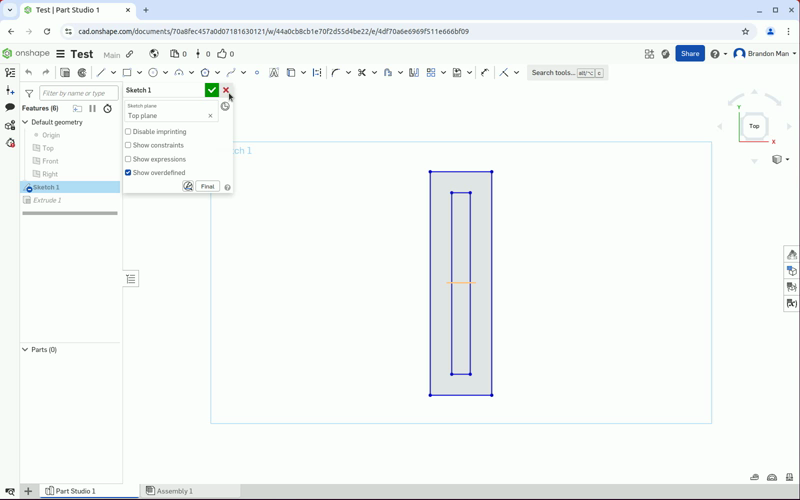
click(229, 92)
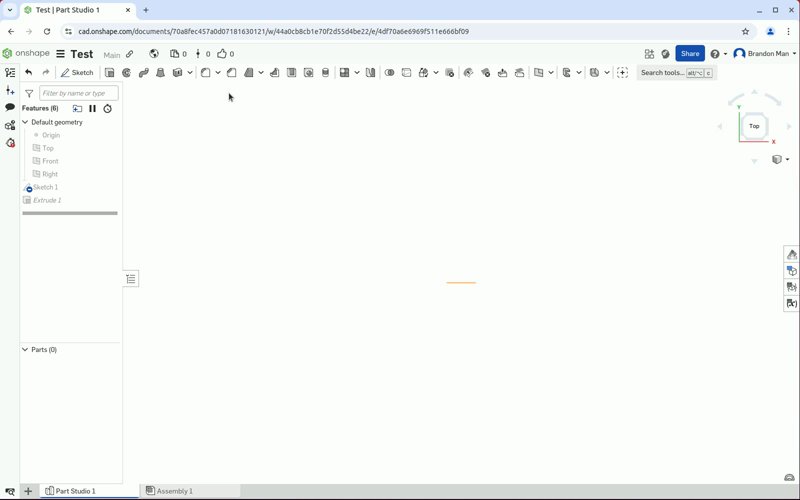
mouse_move(73, 352)
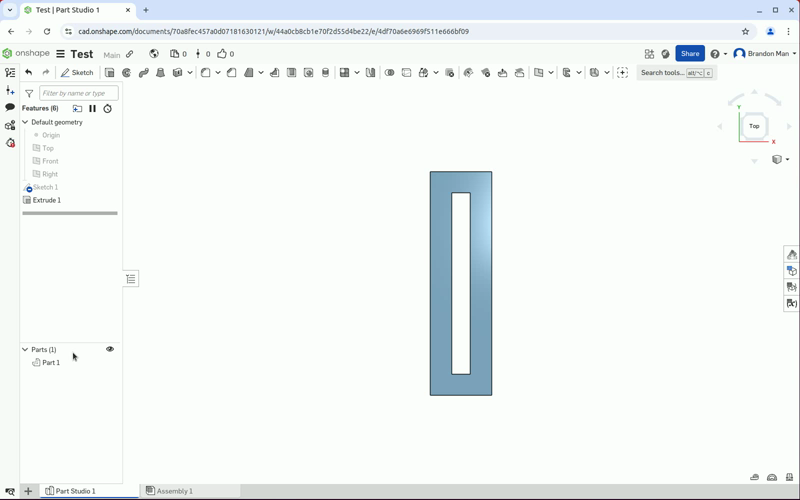
key(y)
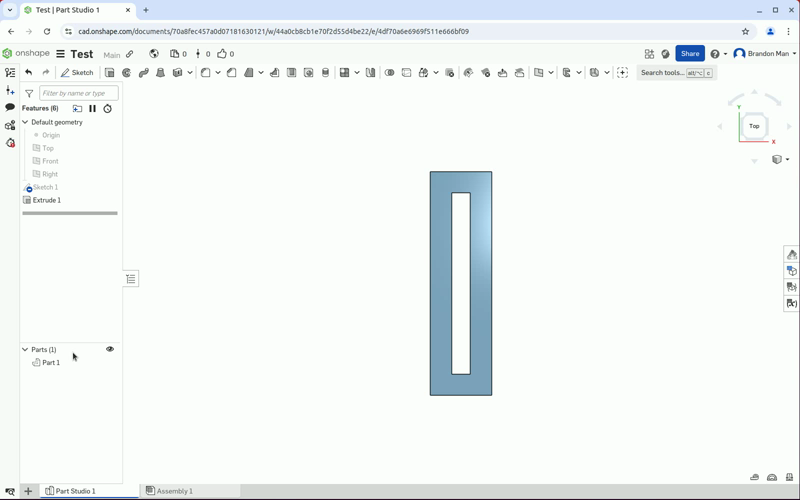
key(shift+p)
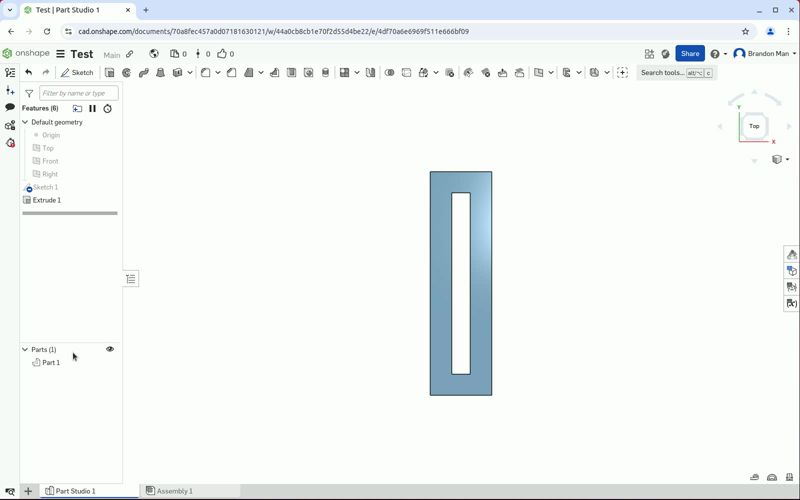
key(space)
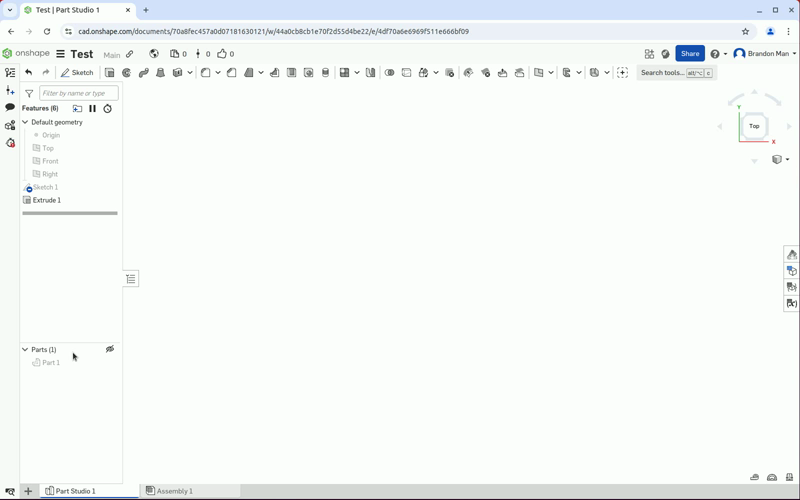
key_down(shift)
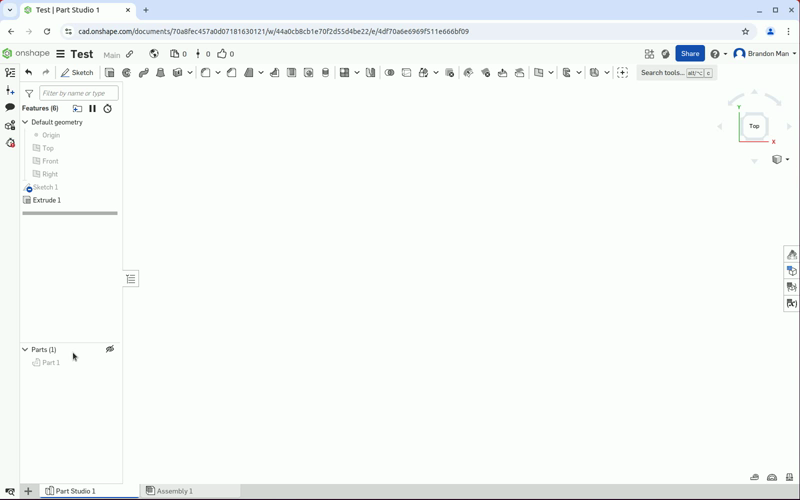
key(up)
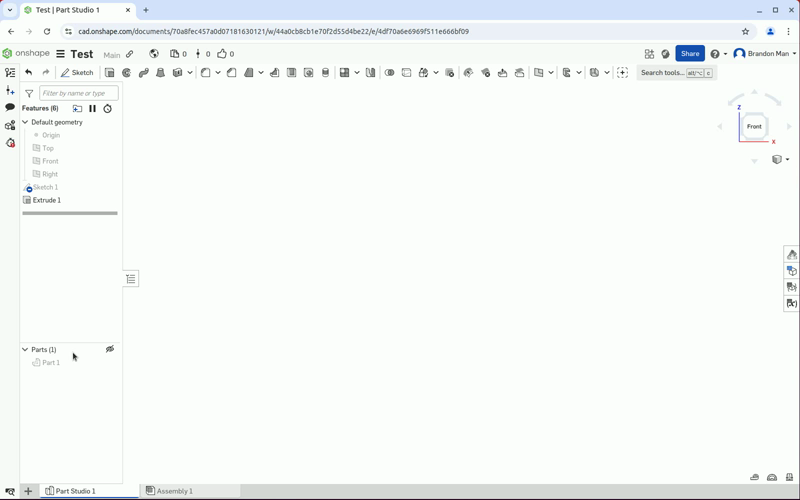
key_up(shift)
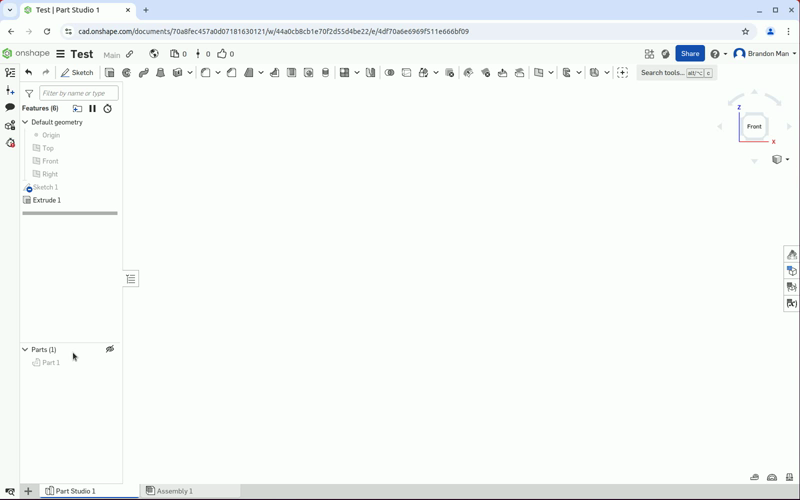
key(space)
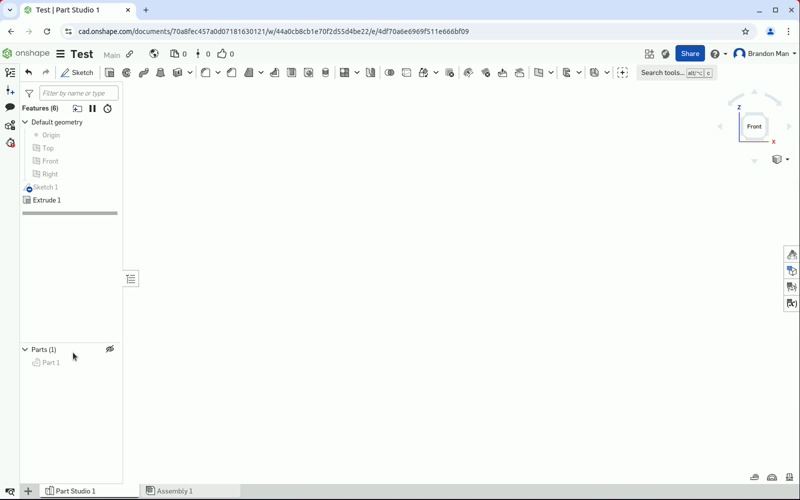
key_down(shift)
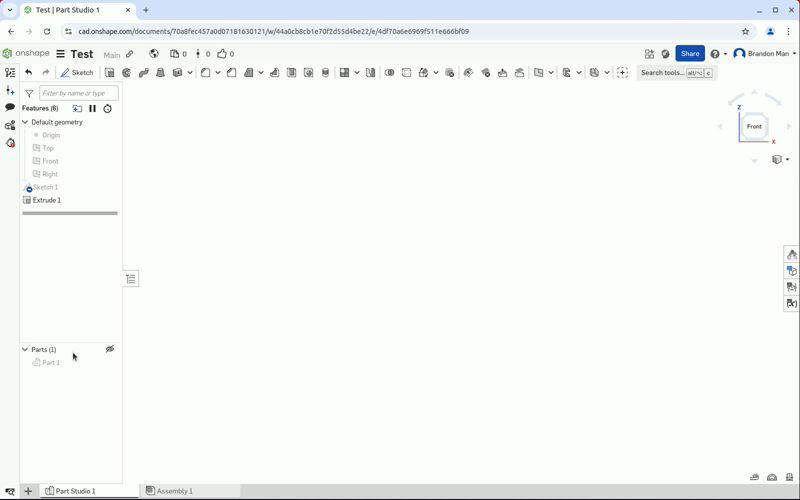
key(left)
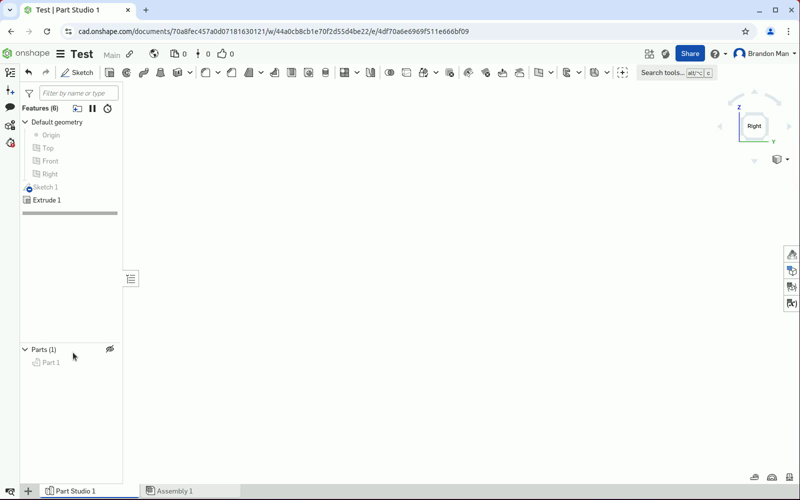
key_up(shift)
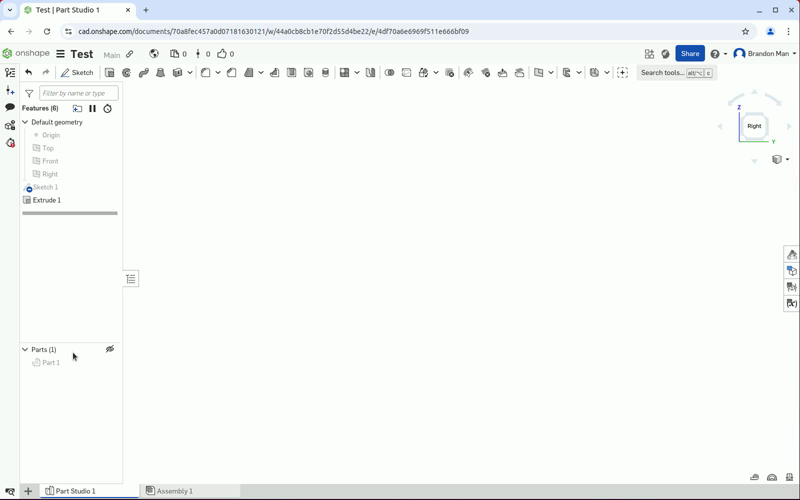
mouse_move(73, 352)
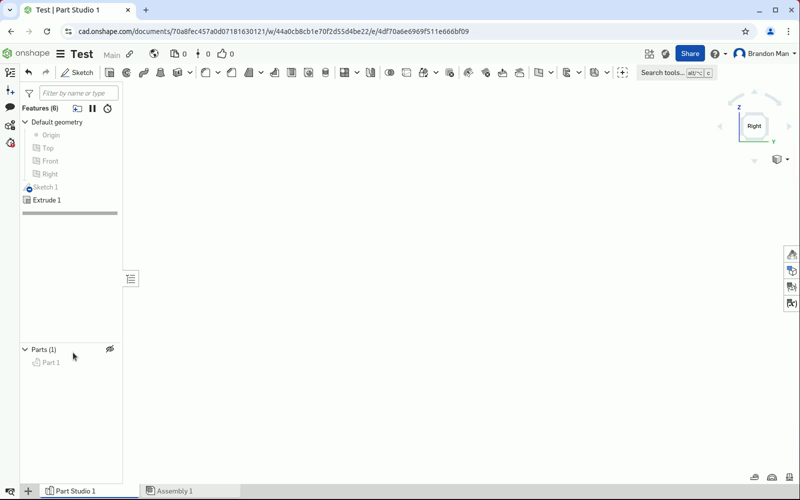
key(shift+y)
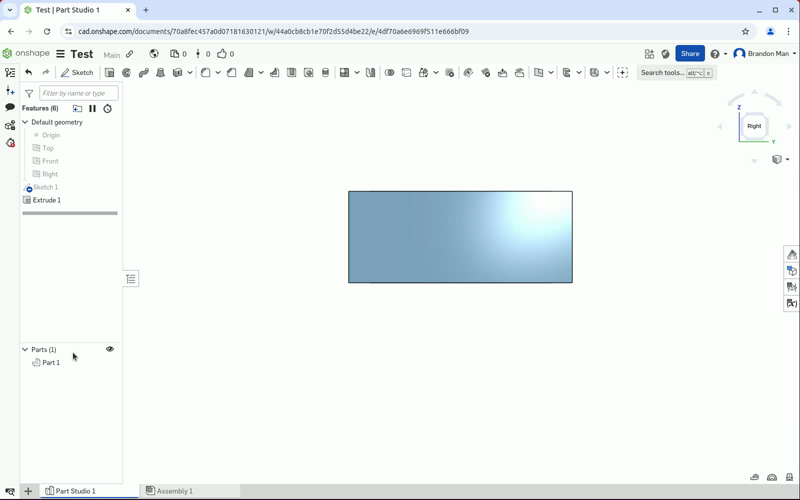
mouse_move(541, 75)
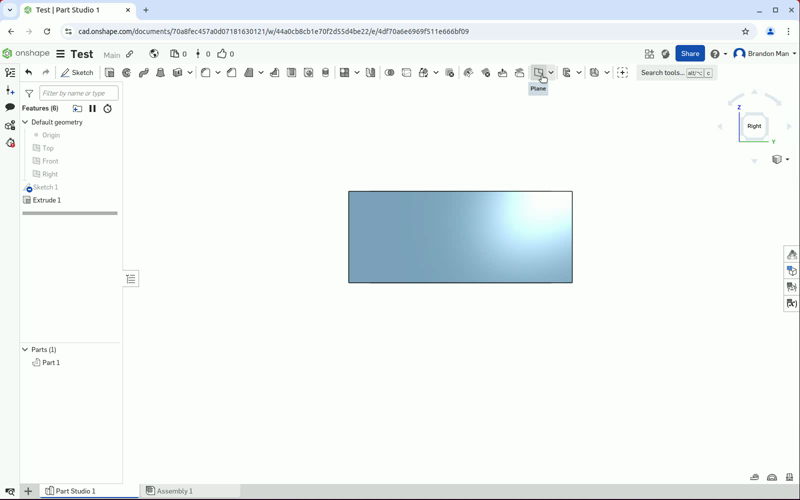
click(541, 75)
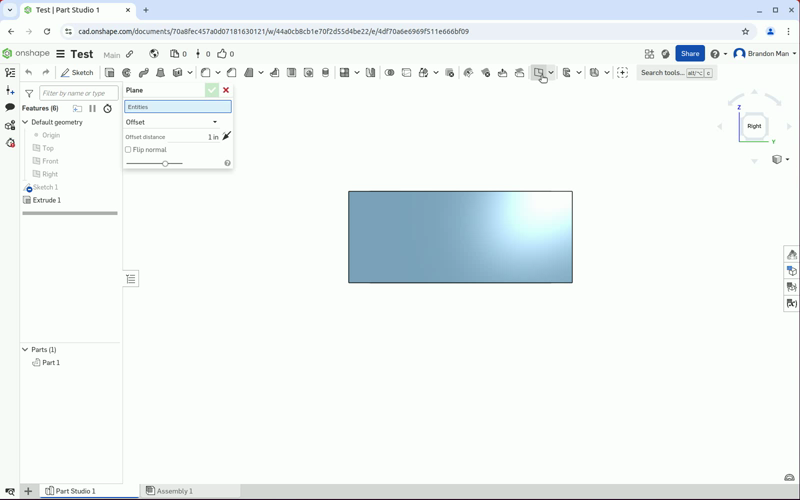
mouse_move(73, 176)
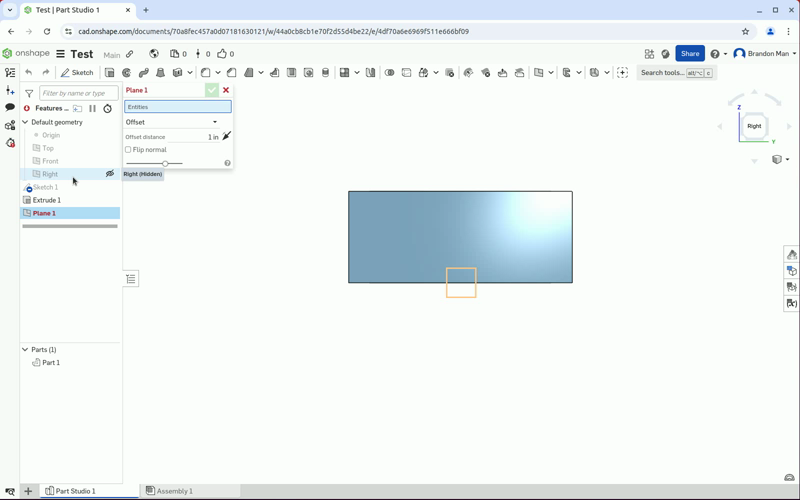
click(73, 176)
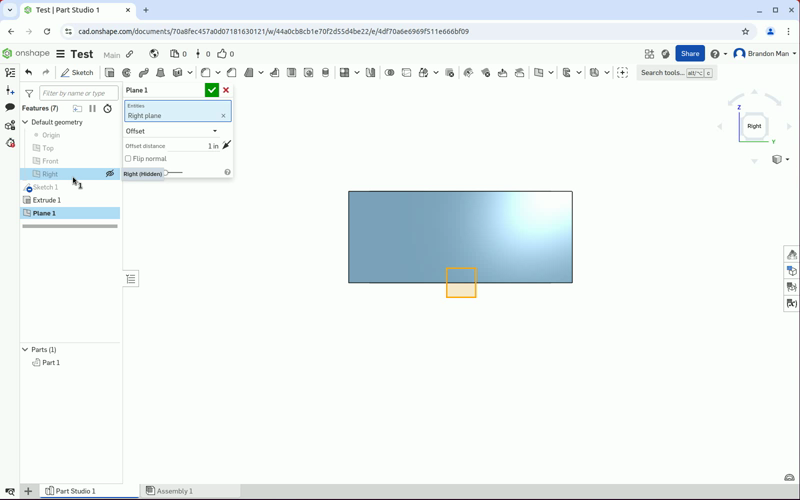
key(tab, 2)
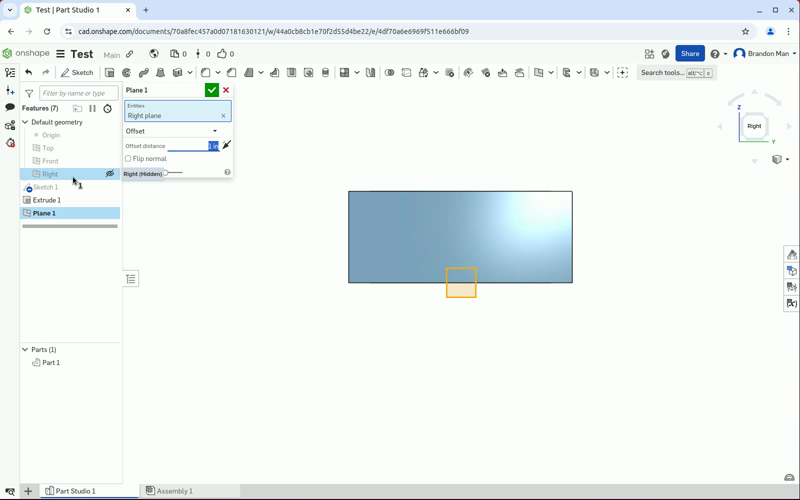
text(6.255)
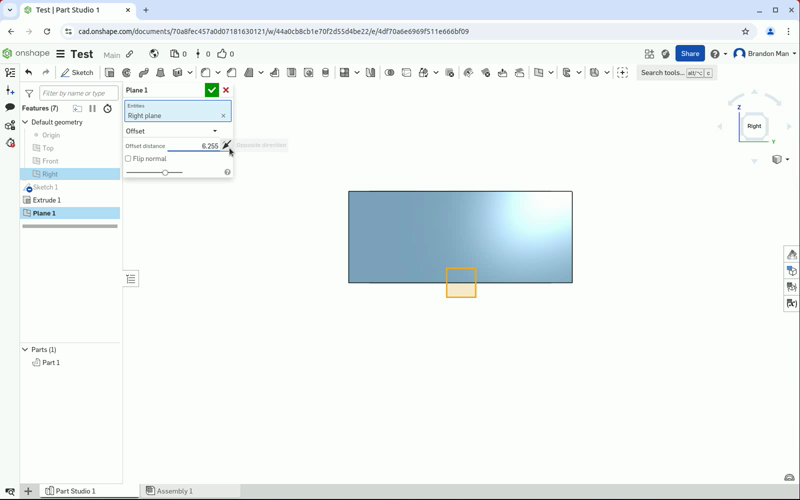
mouse_move(229, 147)
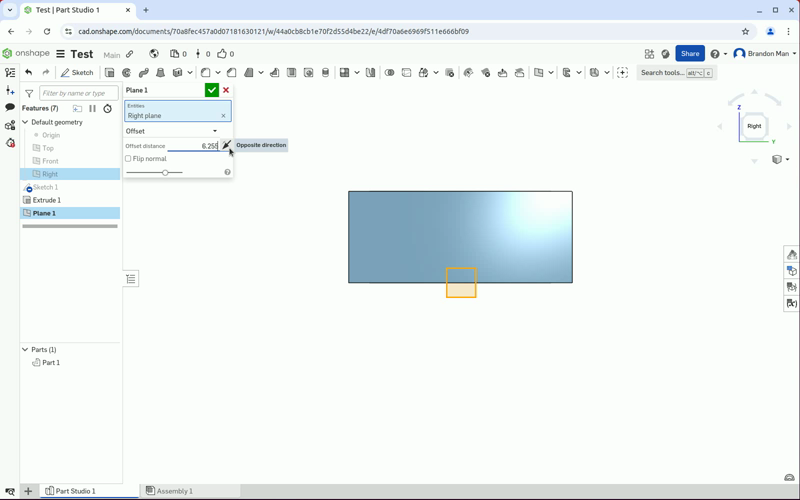
click(229, 147)
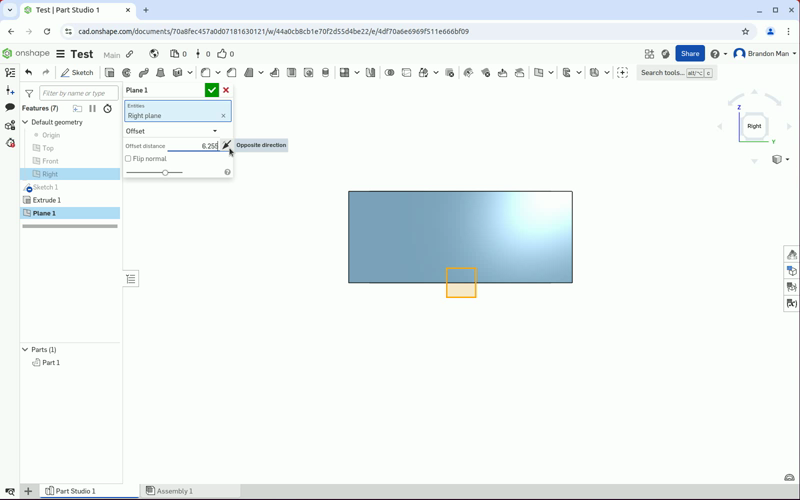
key(enter, 2)
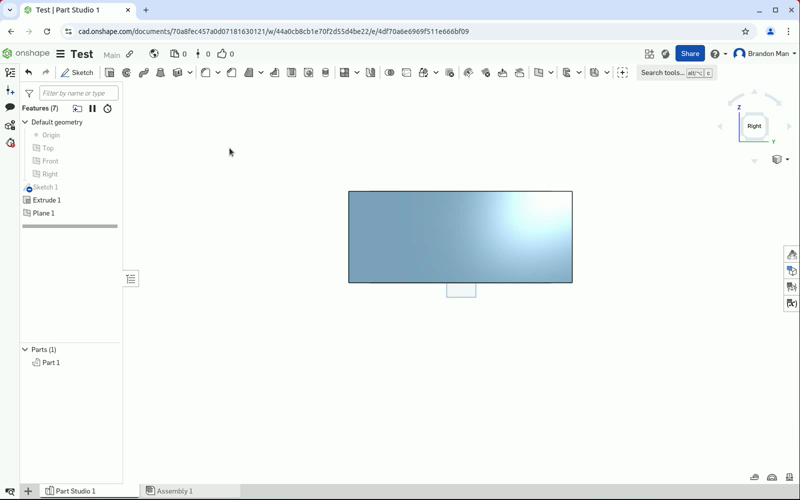
key(shift+s)
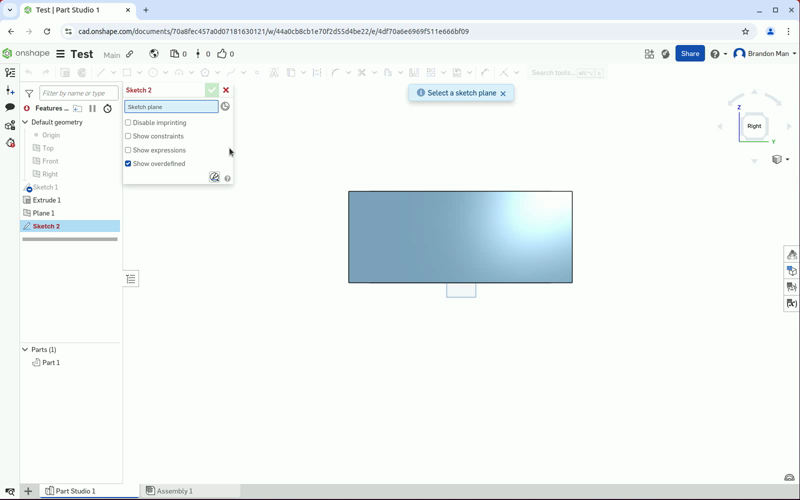
mouse_move(73, 215)
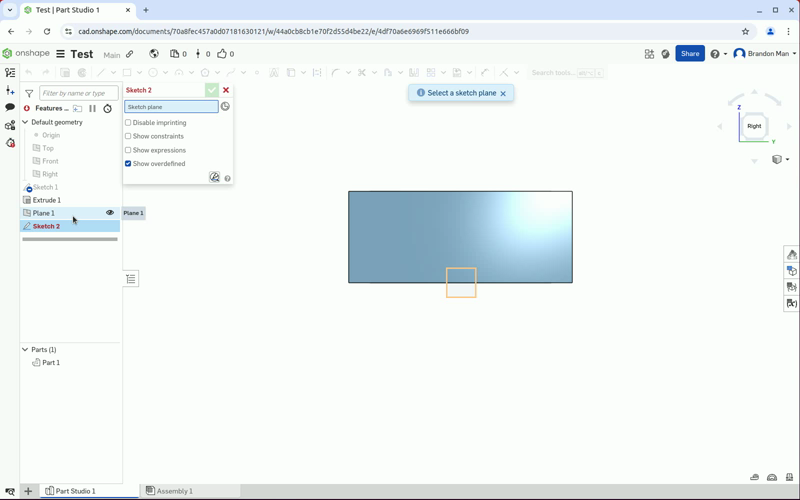
click(73, 215)
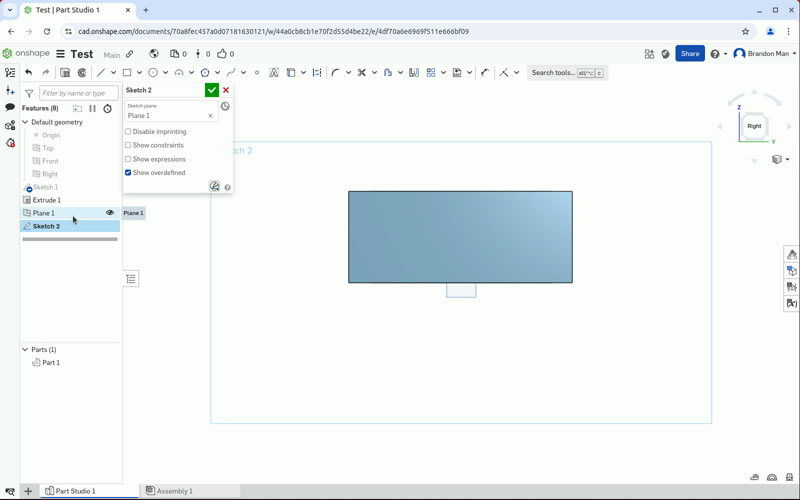
mouse_move(73, 352)
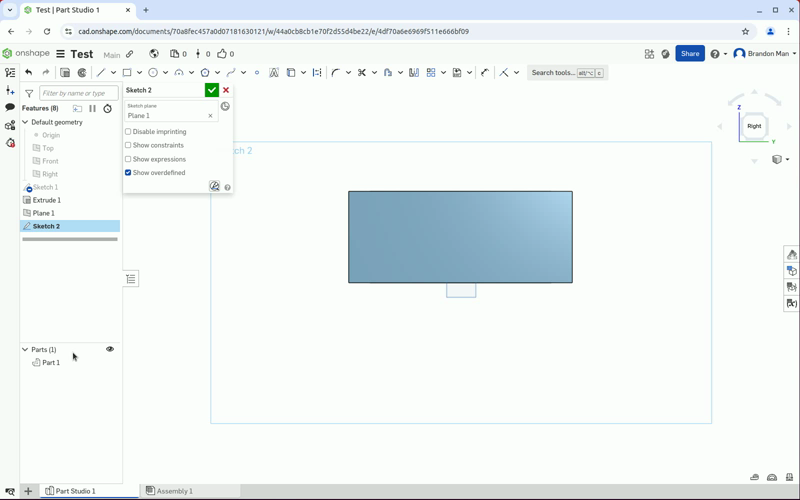
key(y)
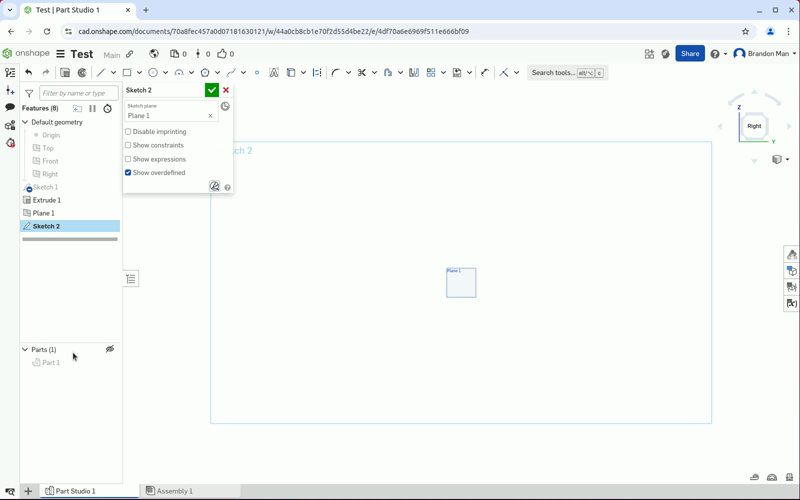
key(l)
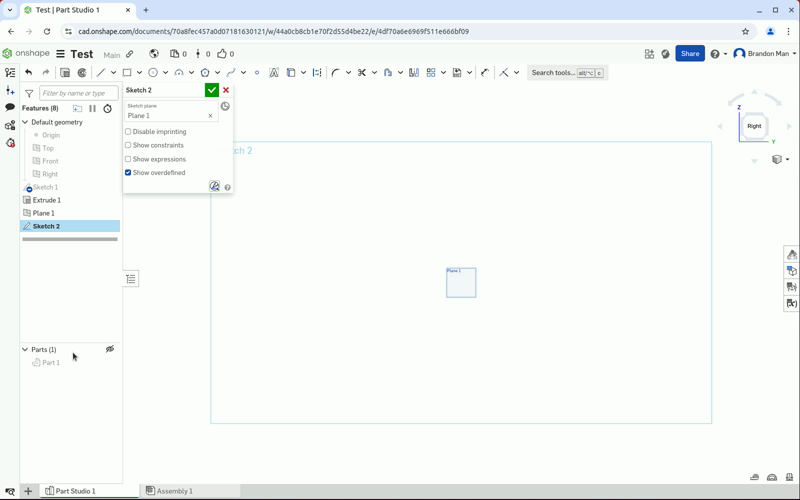
key_down(shift)
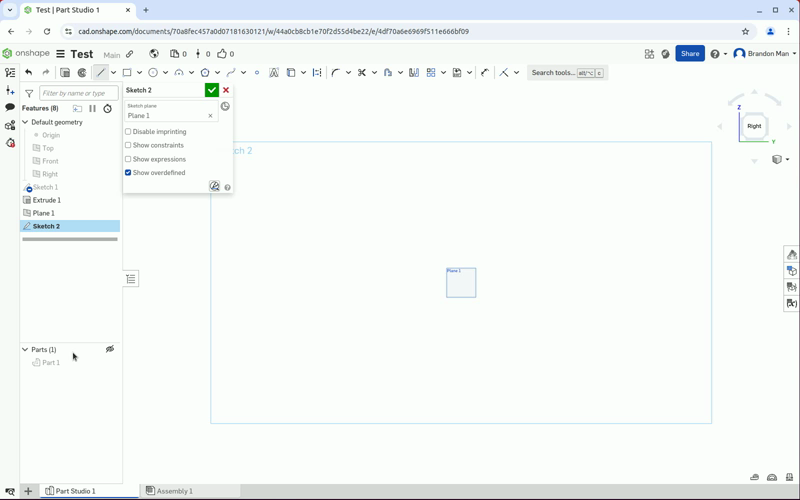
mouse_move(495, 249)
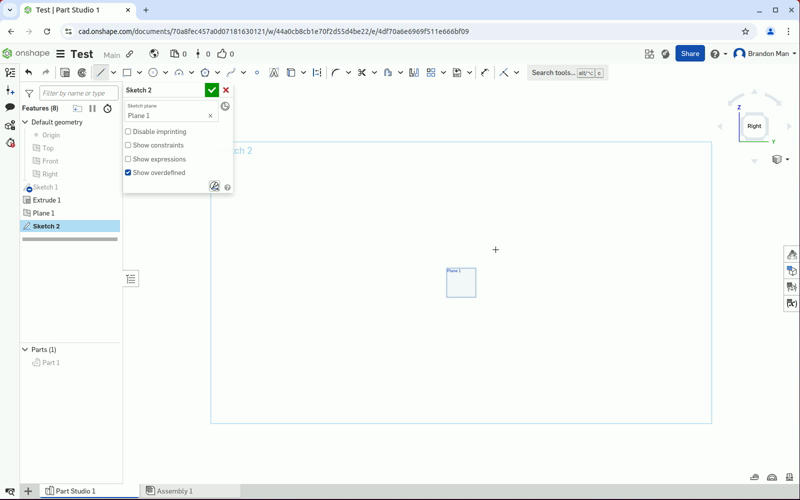
click(495, 249)
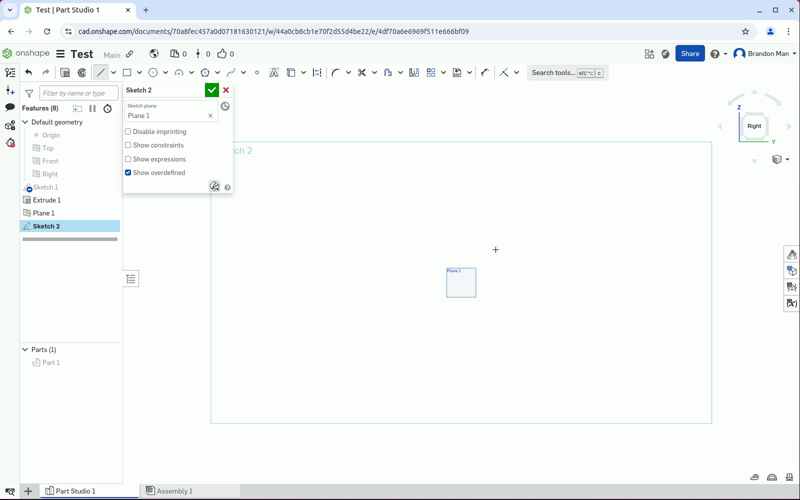
key_up(shift)
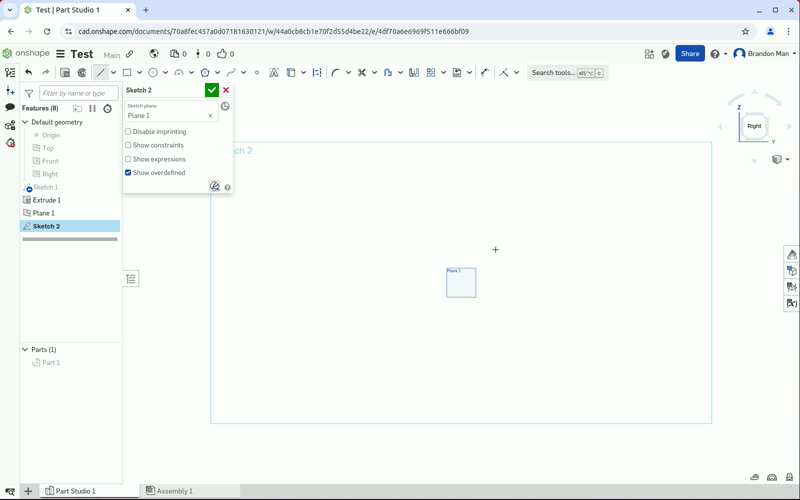
key_down(shift)
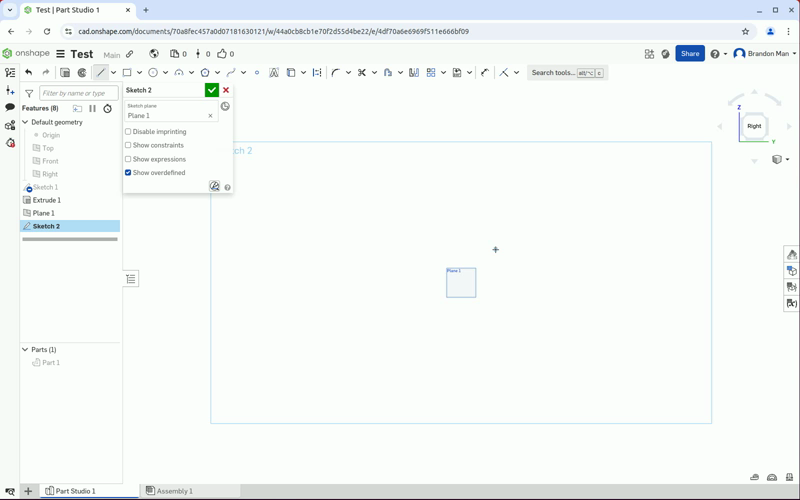
mouse_move(589, 249)
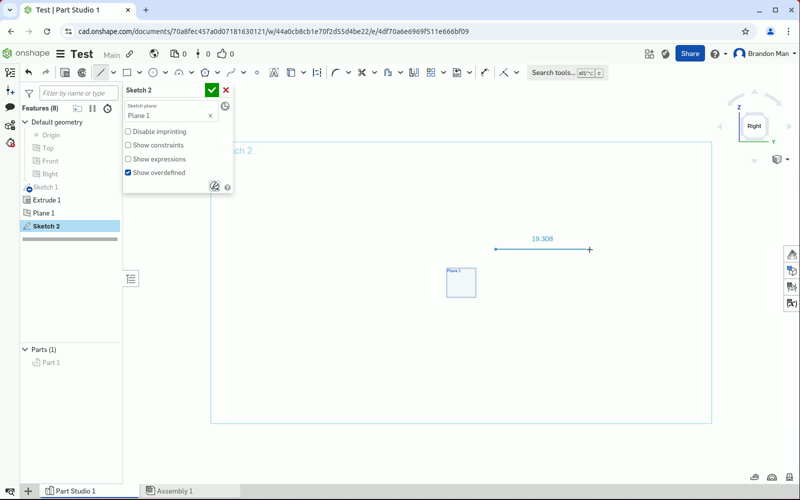
click(589, 249)
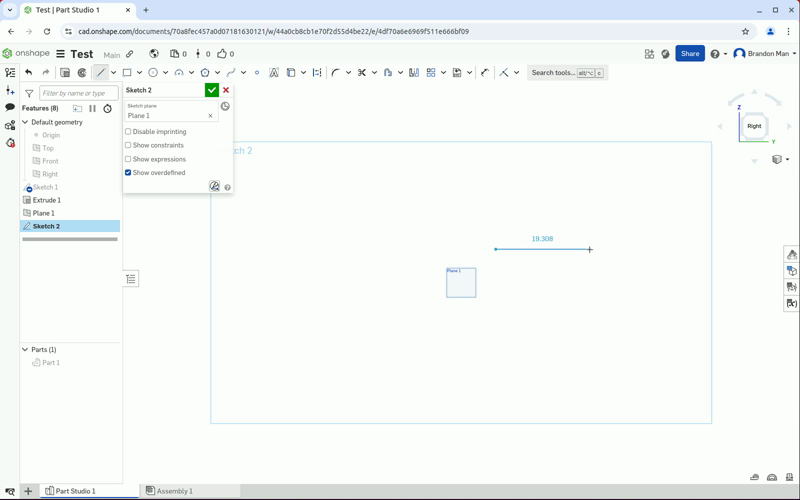
key_up(shift)
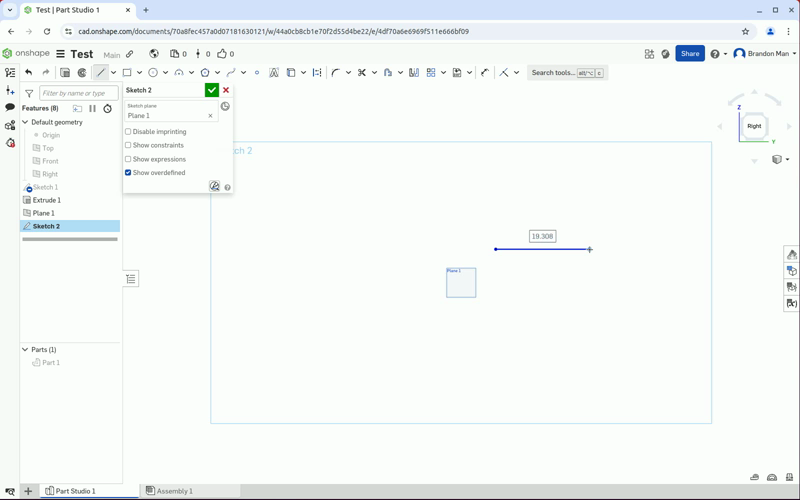
key_down(shift)
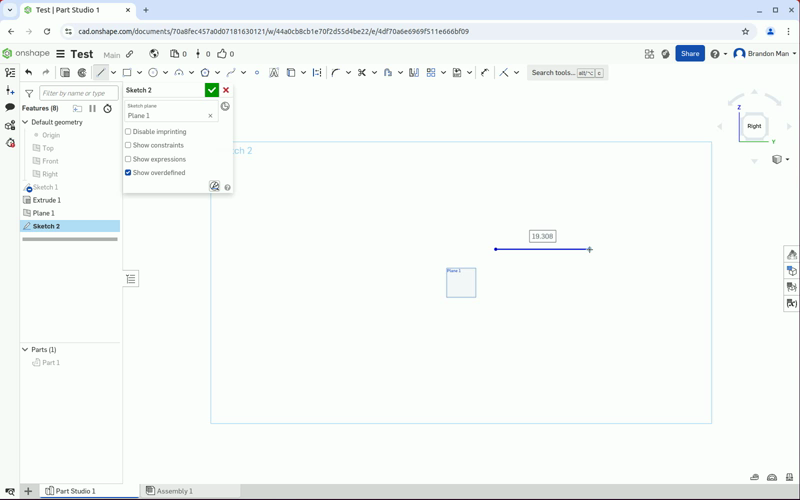
mouse_move(589, 249)
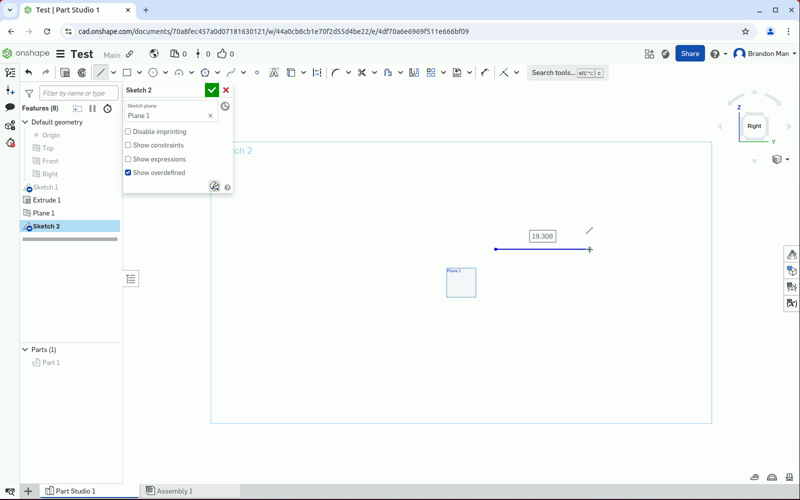
mouse_move(589, 226)
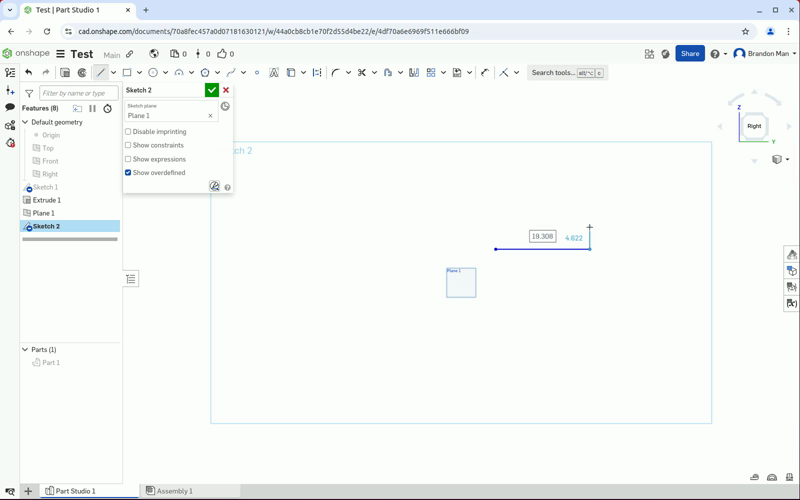
click(589, 226)
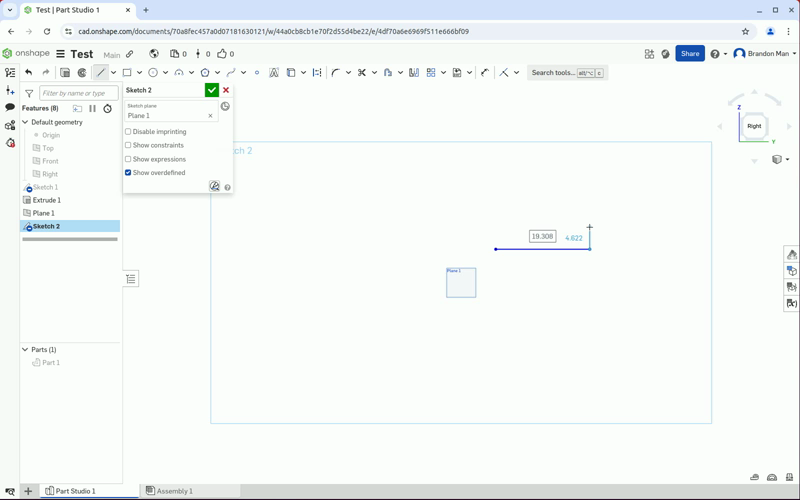
key_up(shift)
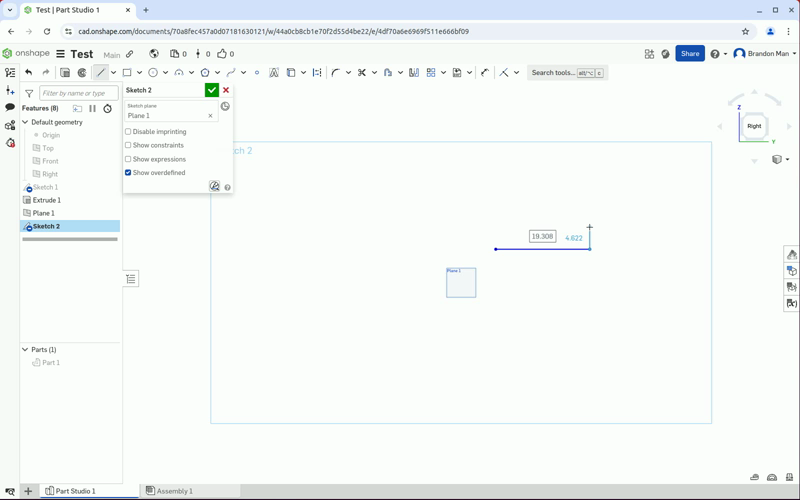
key_down(shift)
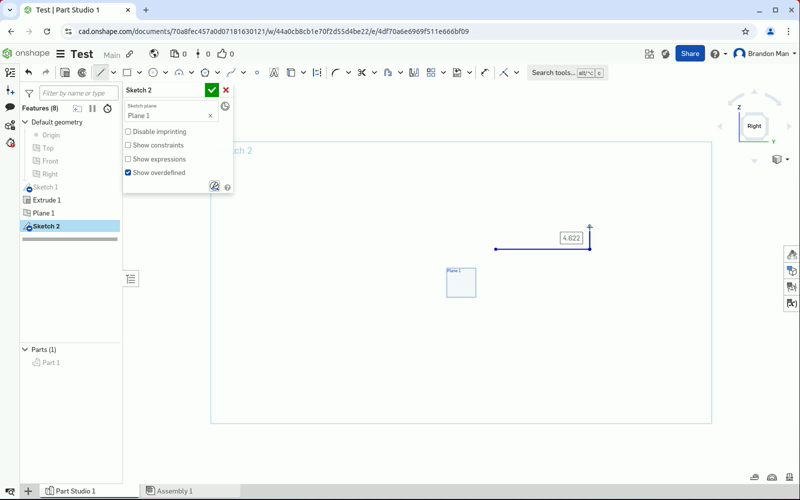
mouse_move(495, 226)
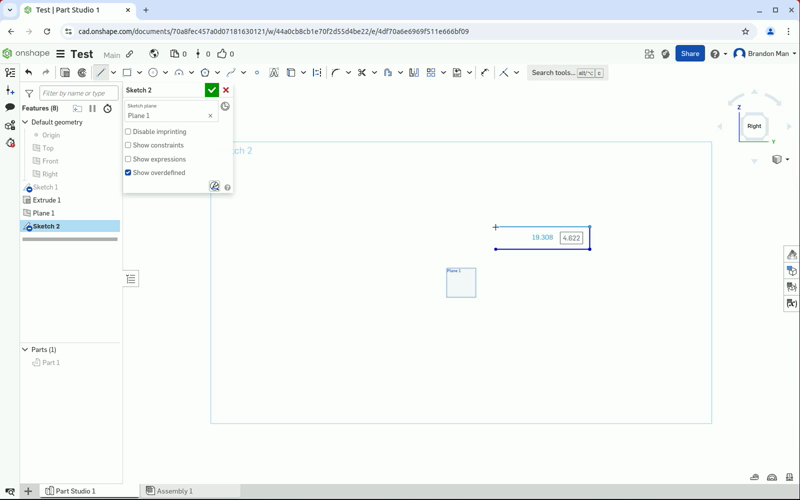
click(495, 226)
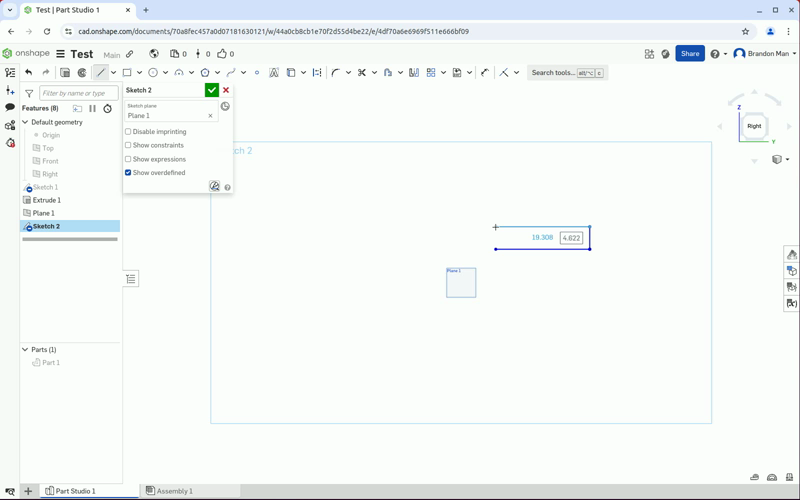
key_up(shift)
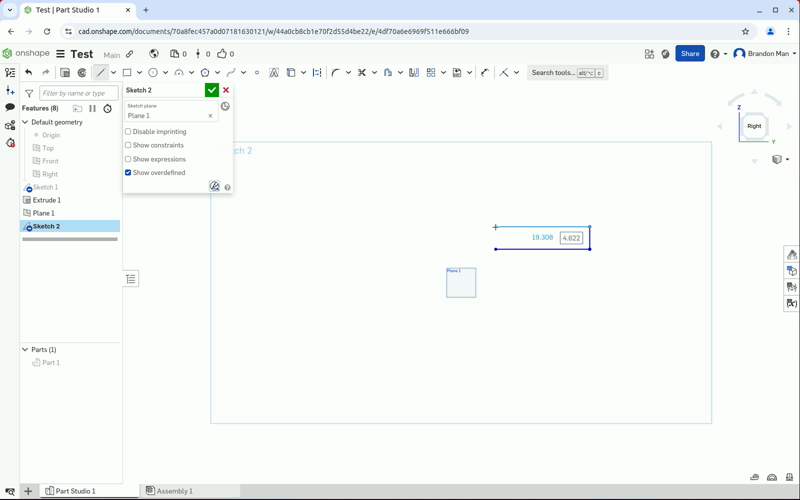
mouse_move(525, 226)
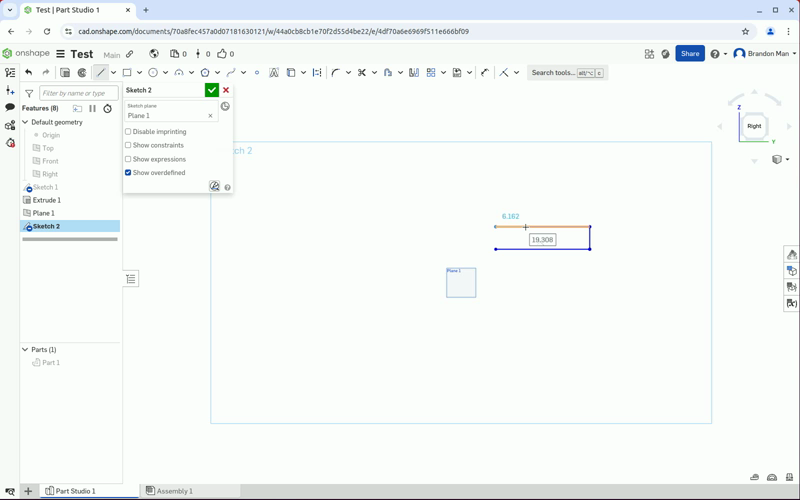
key_down(shift)
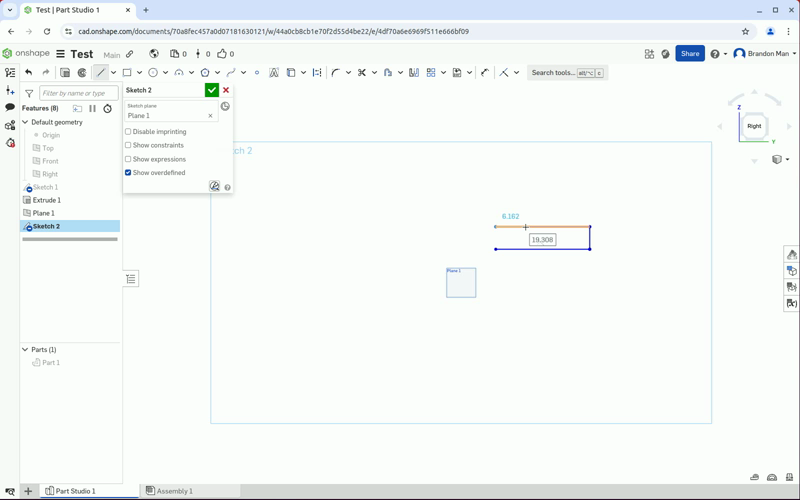
mouse_move(495, 249)
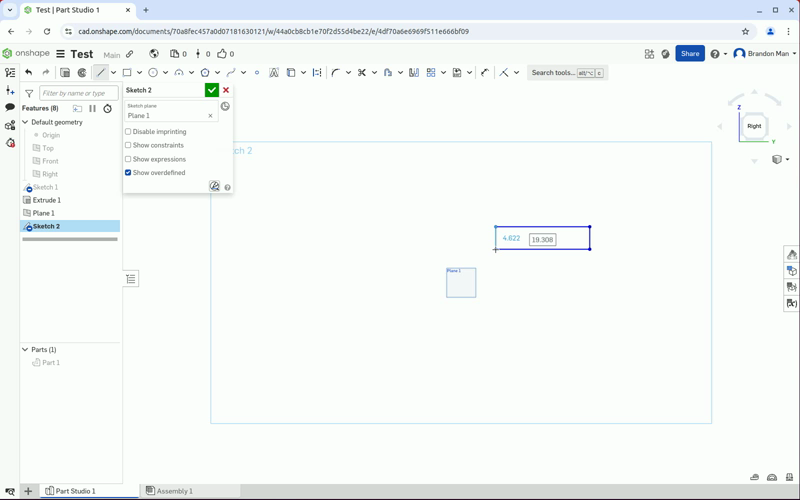
key_up(shift)
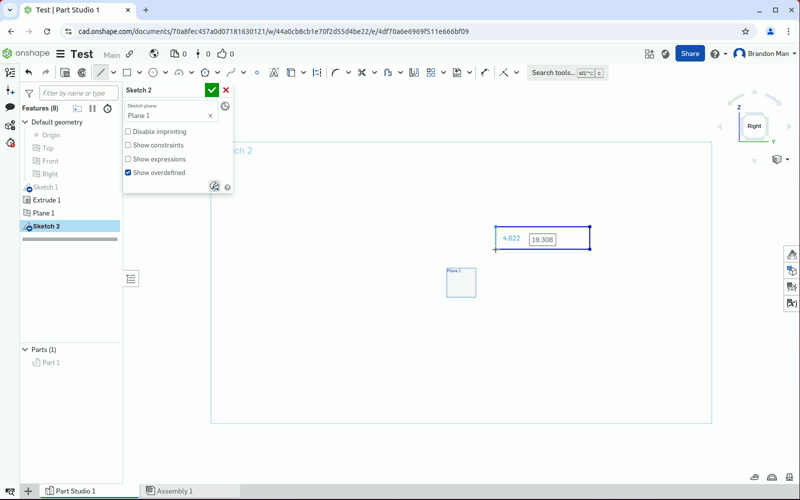
click(495, 249)
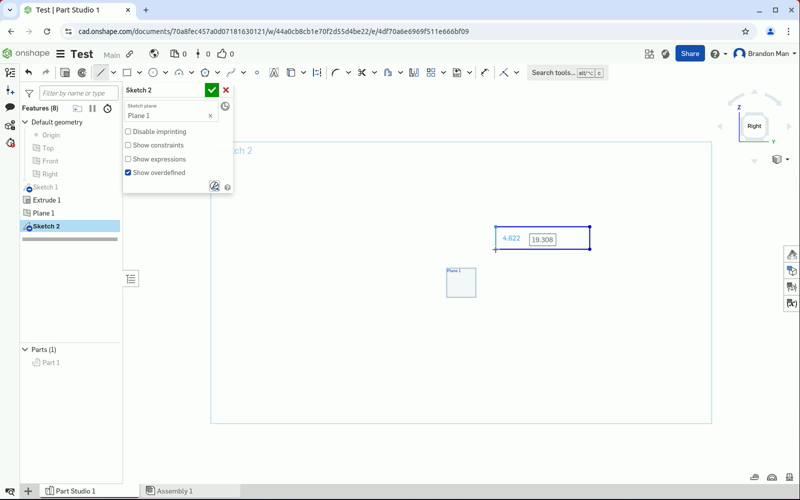
key(esc)
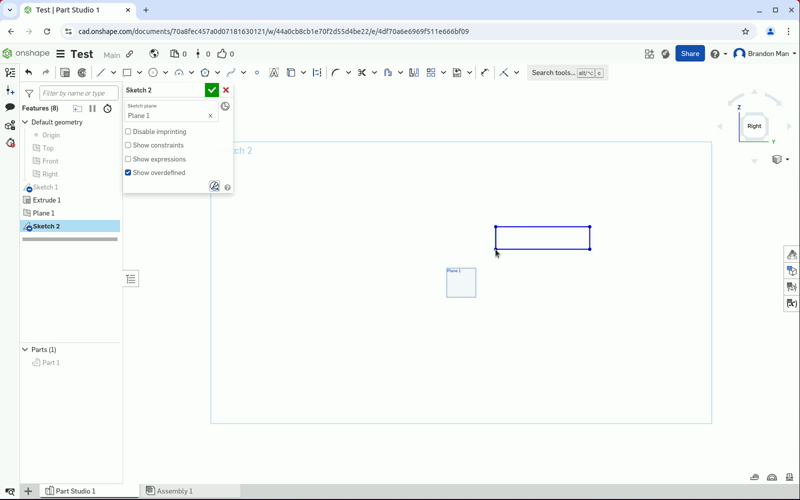
mouse_move(589, 237)
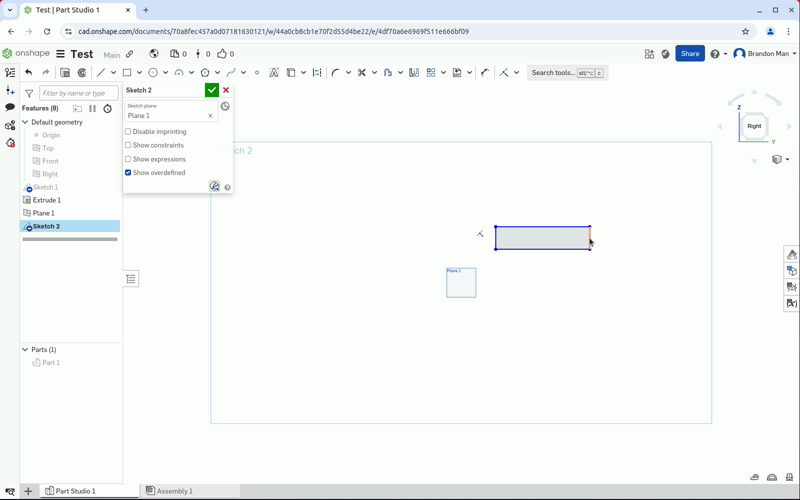
click(589, 237)
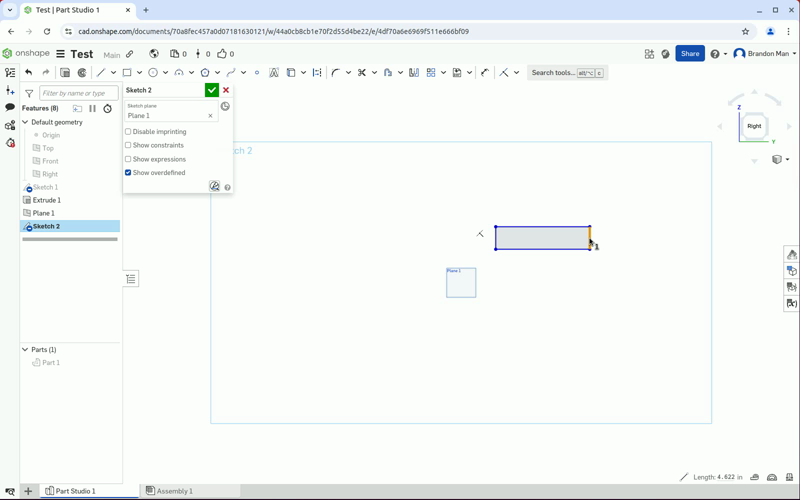
mouse_move(73, 352)
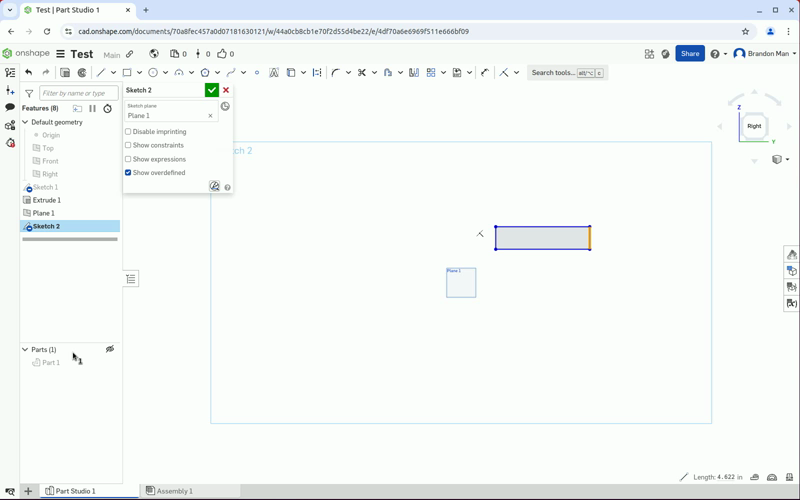
key(shift+y)
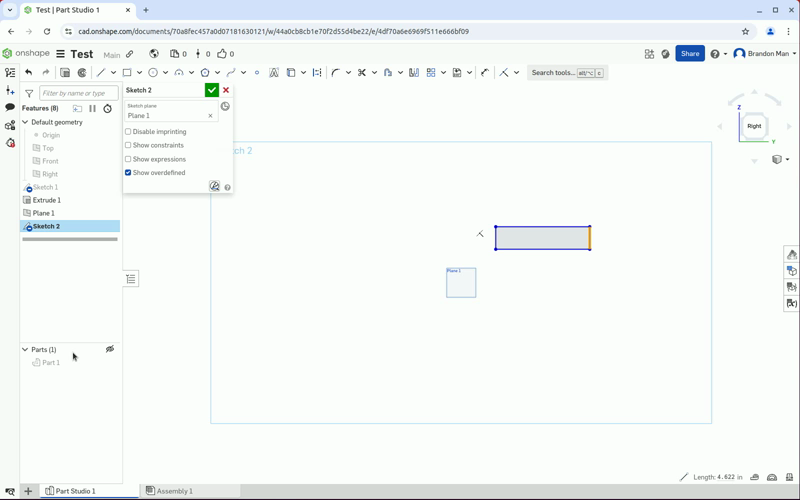
key(shift+e)
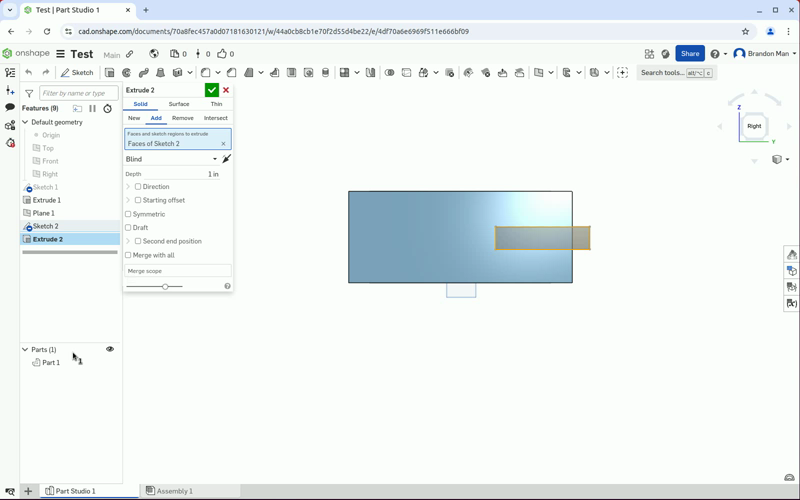
mouse_move(143, 106)
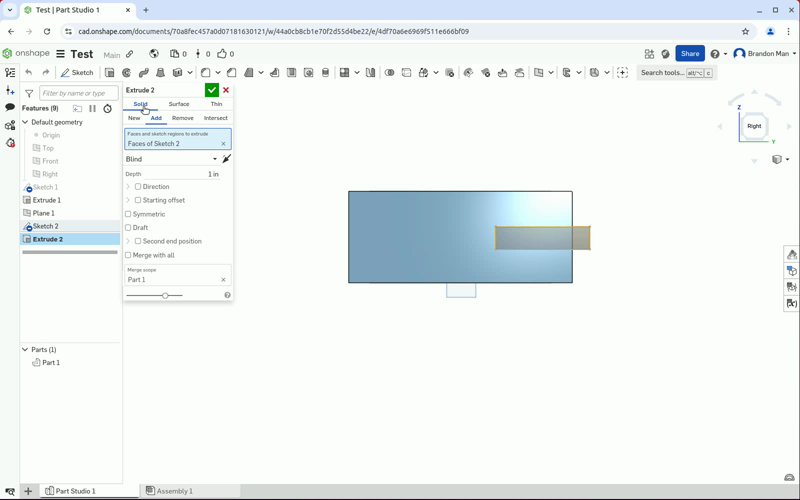
click(143, 106)
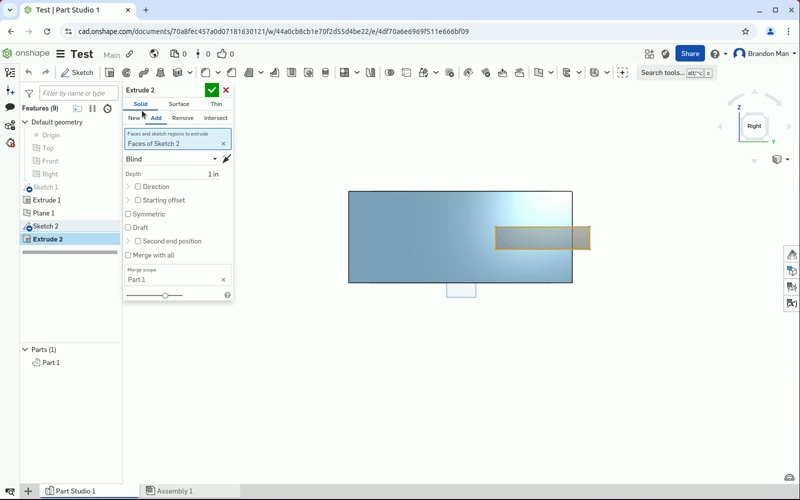
mouse_move(137, 120)
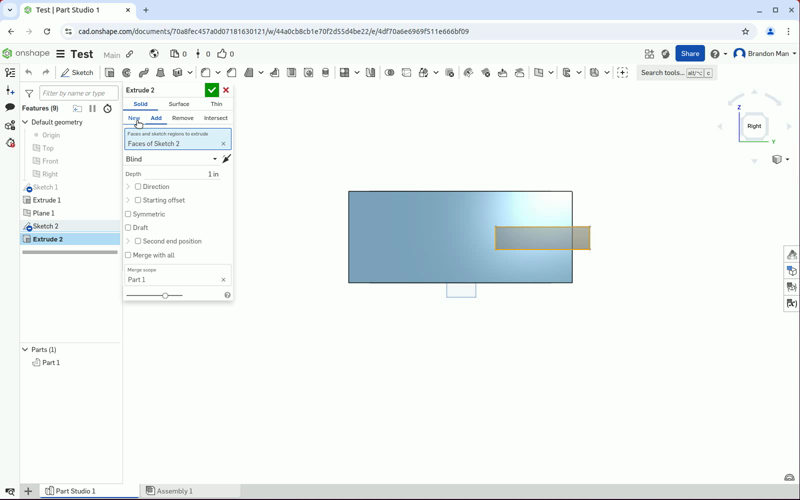
click(137, 120)
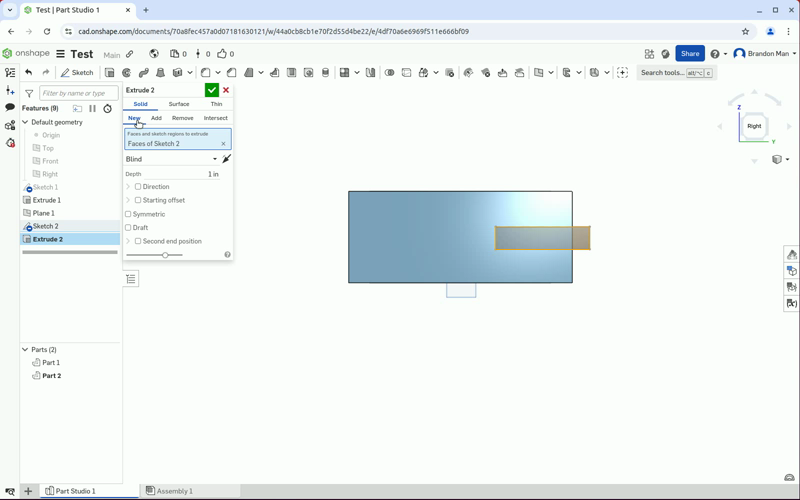
key(tab, 4)
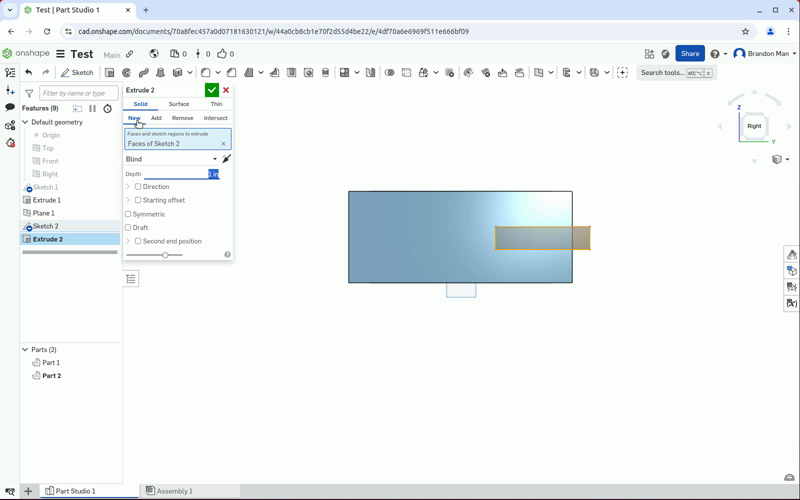
text(6.981)
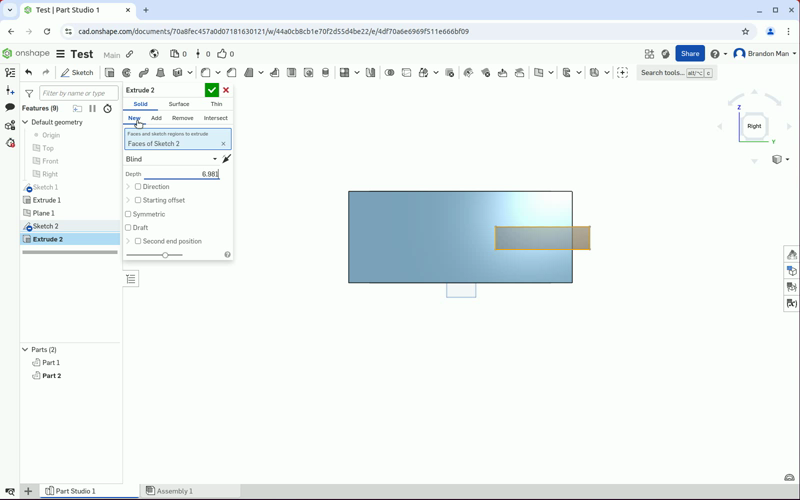
key(enter)
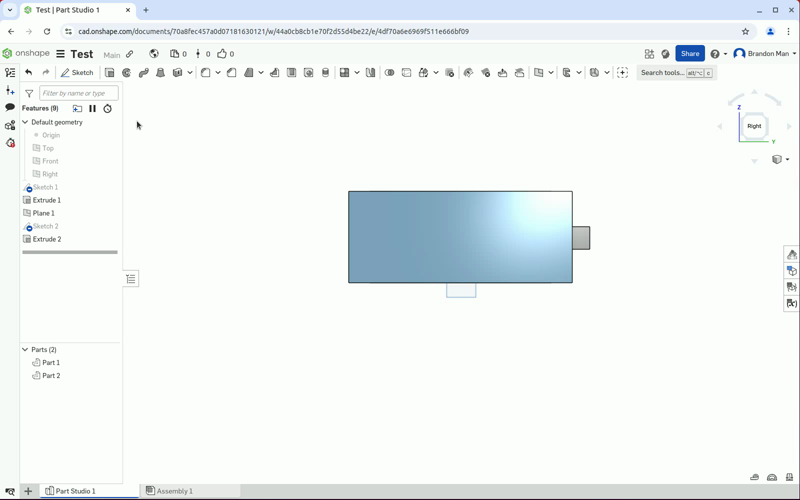
key(shift+h)
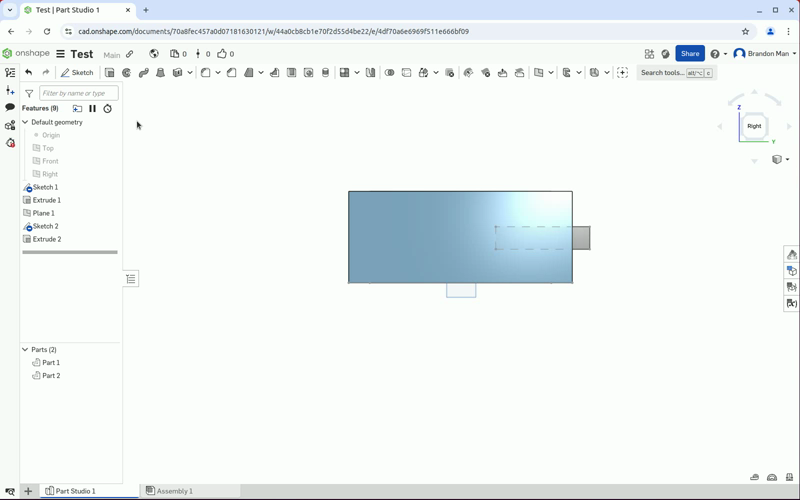
key(shift+h)
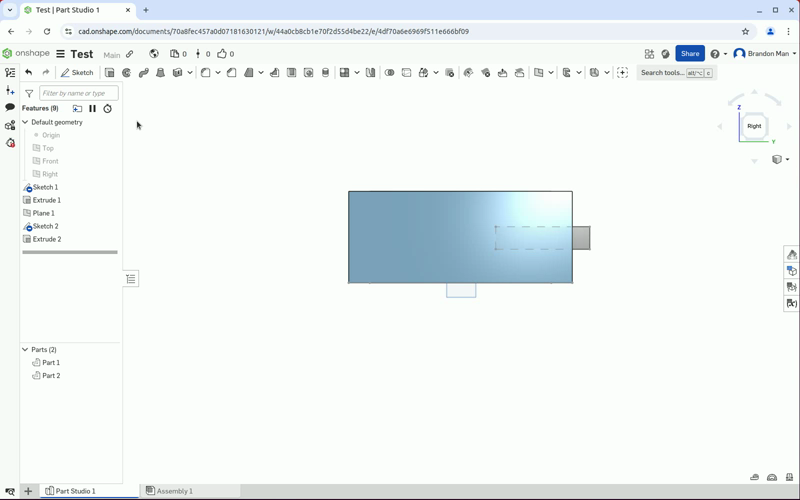
key(shift+7)
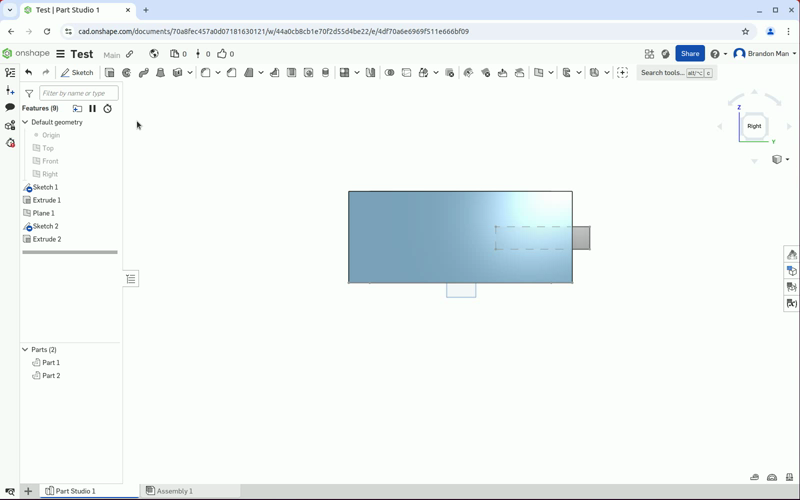
key(right, 2)
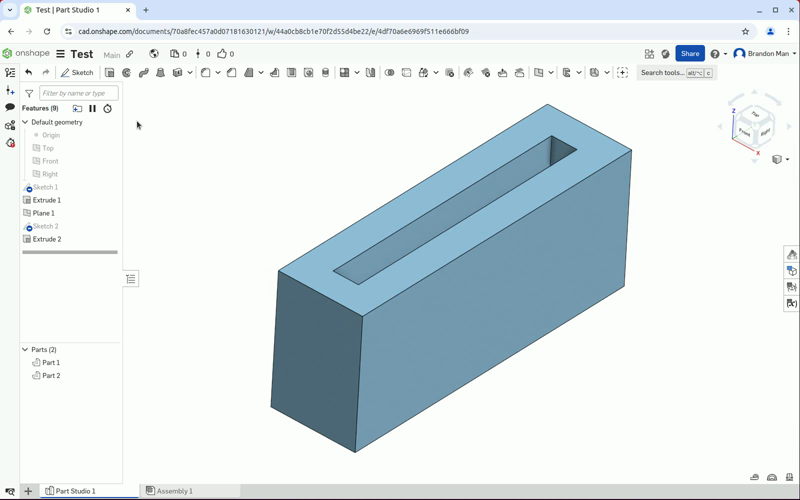
key(down, 2)
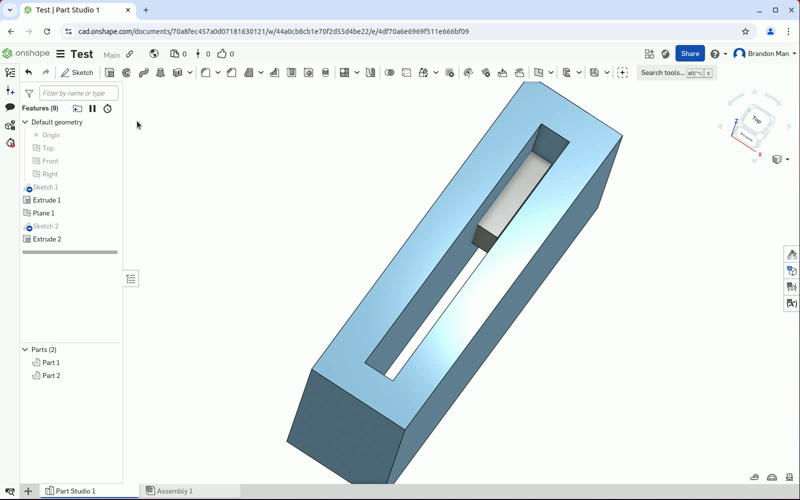
key(up, 2)
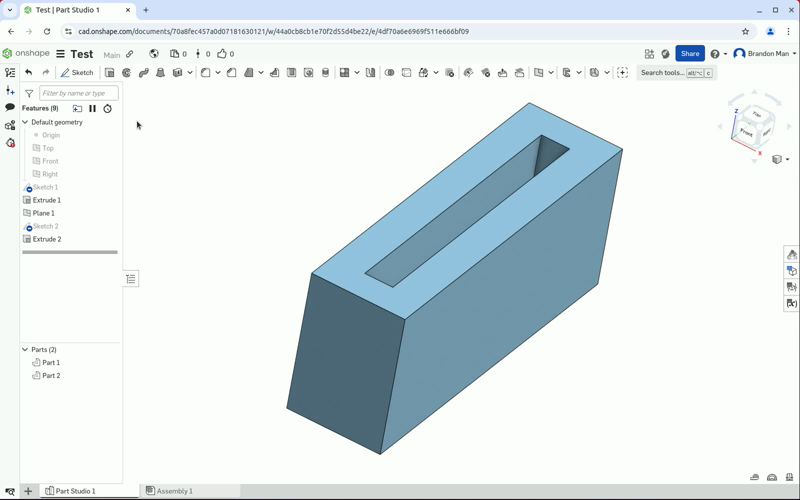
key(left, 2)
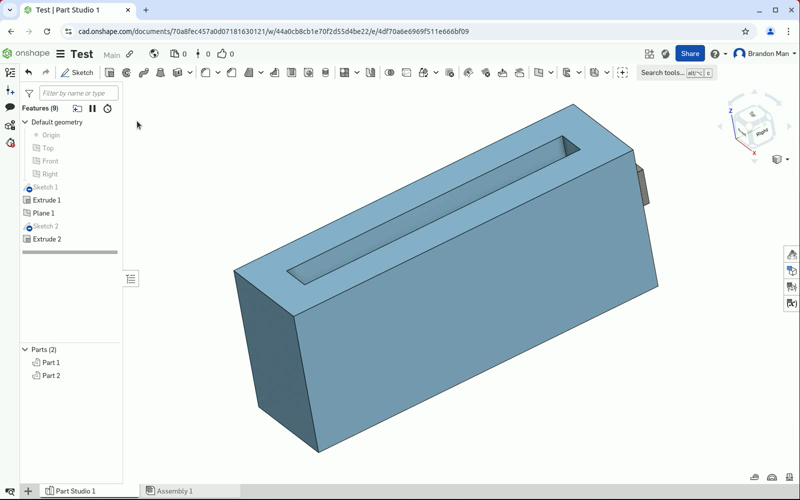
mouse_move(73, 189)
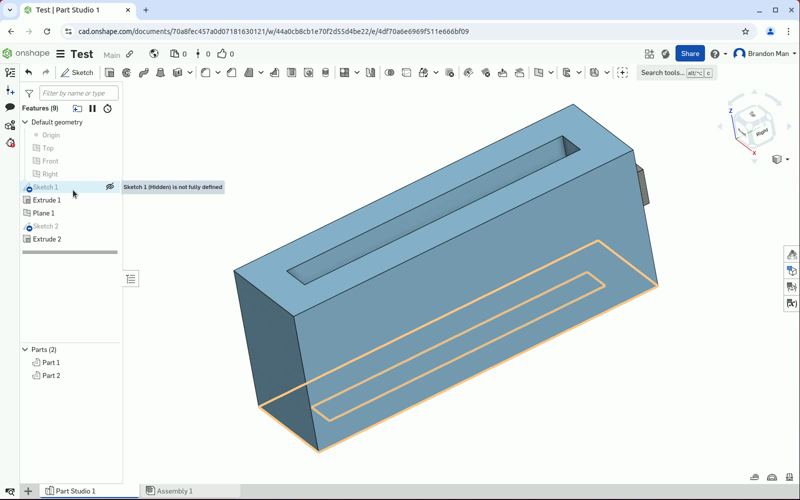
click(73, 189)